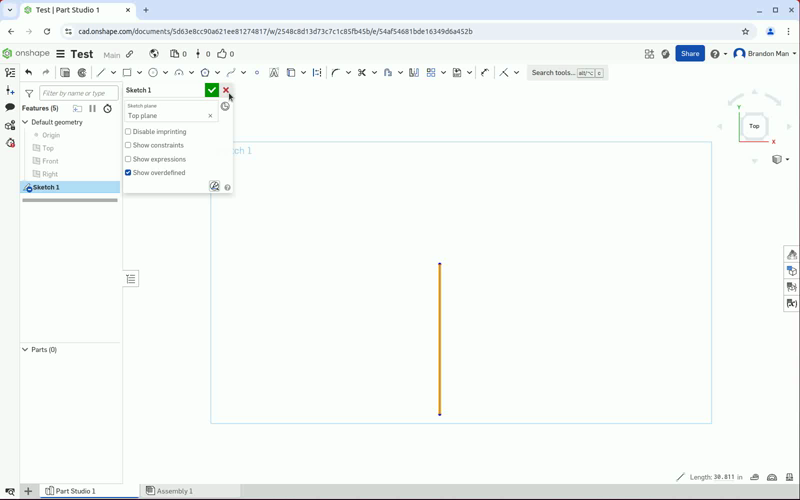
key(shift+h)
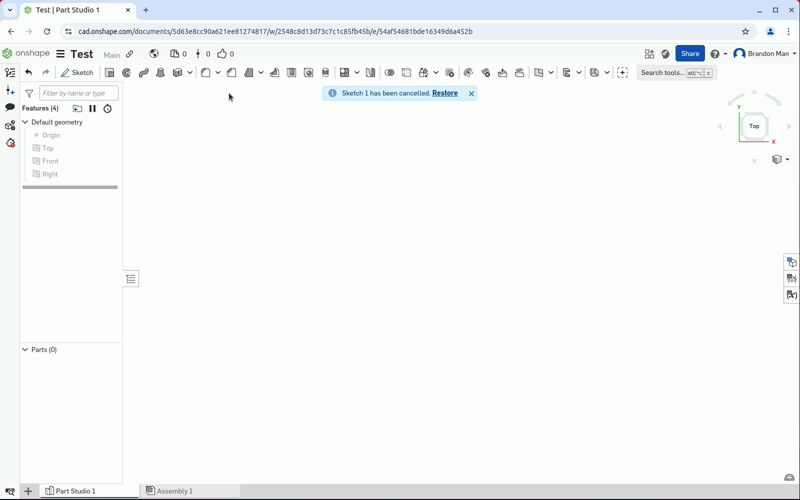
mouse_move(73, 352)
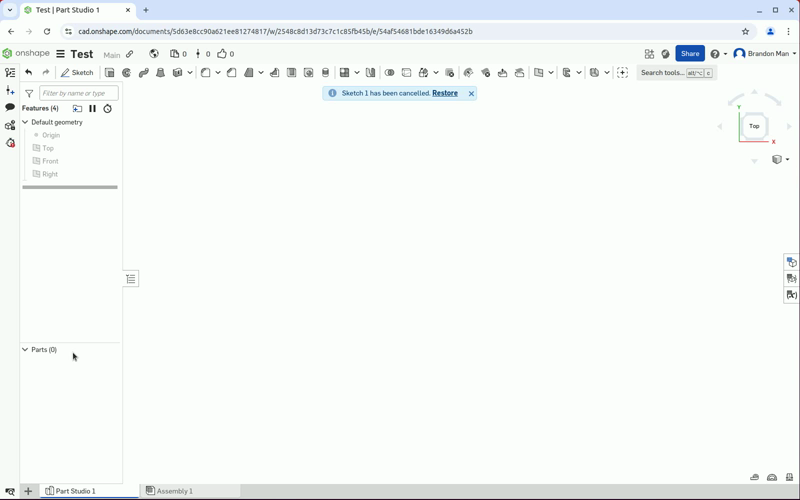
key(y)
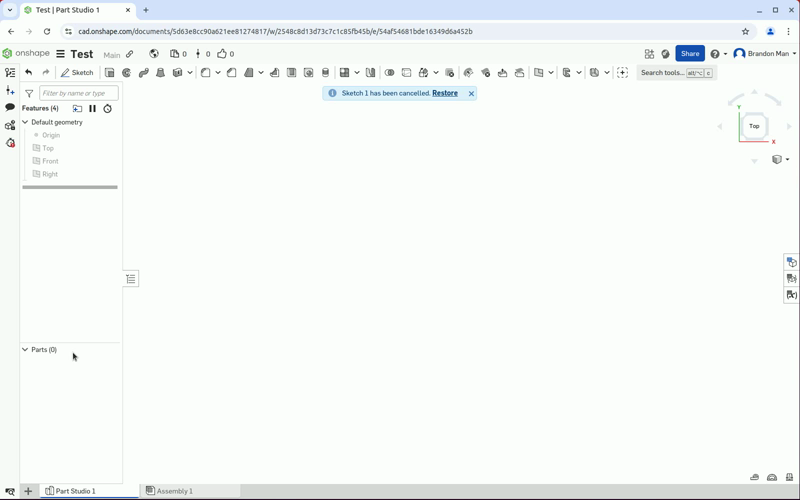
key(shift+p)
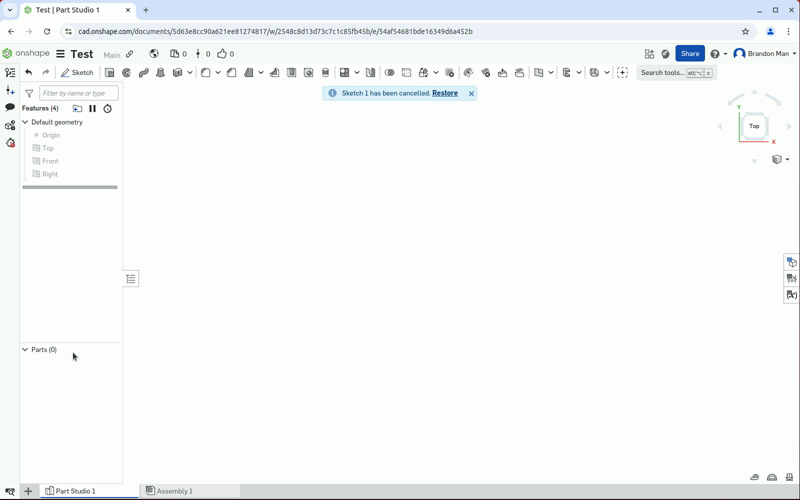
key(space)
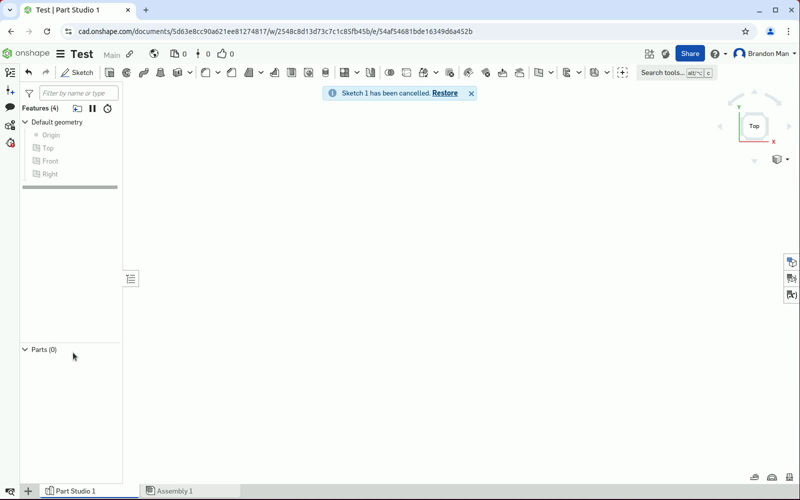
key_down(shift)
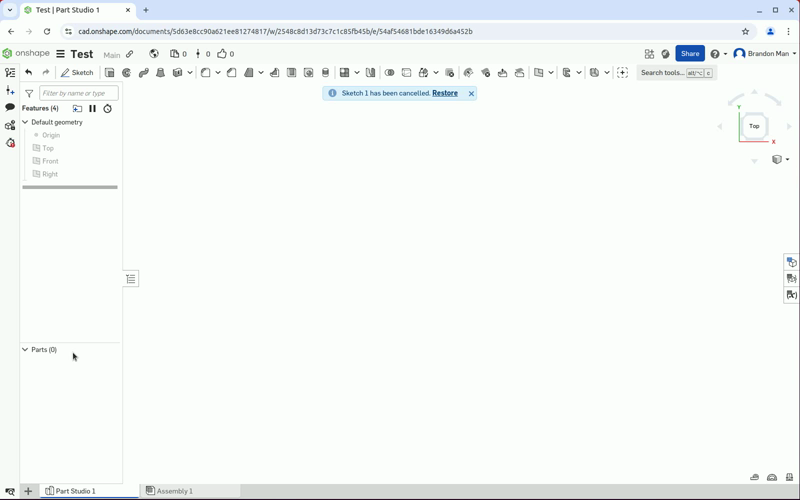
key(up)
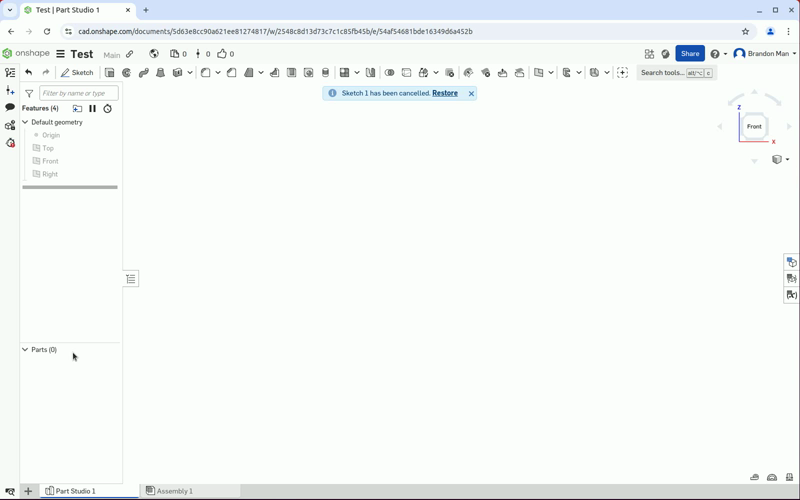
key_up(shift)
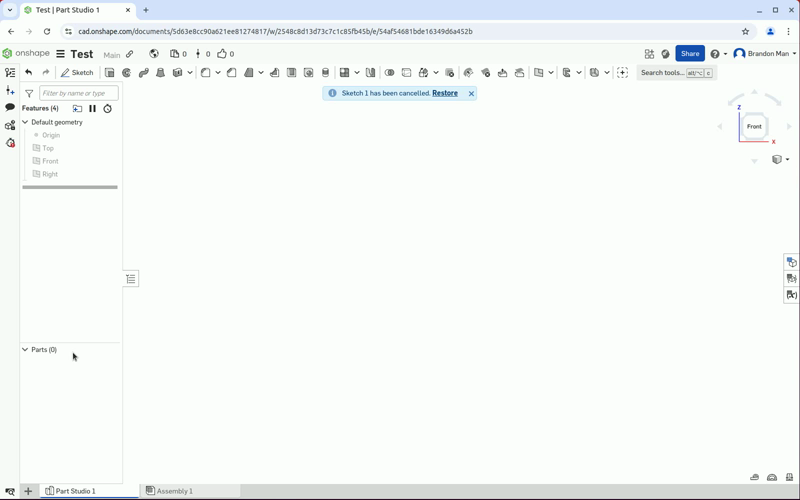
mouse_move(73, 352)
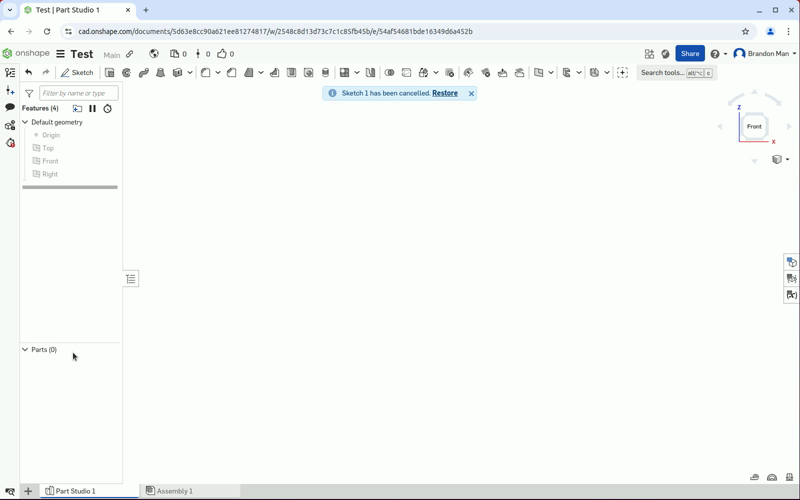
key(shift+y)
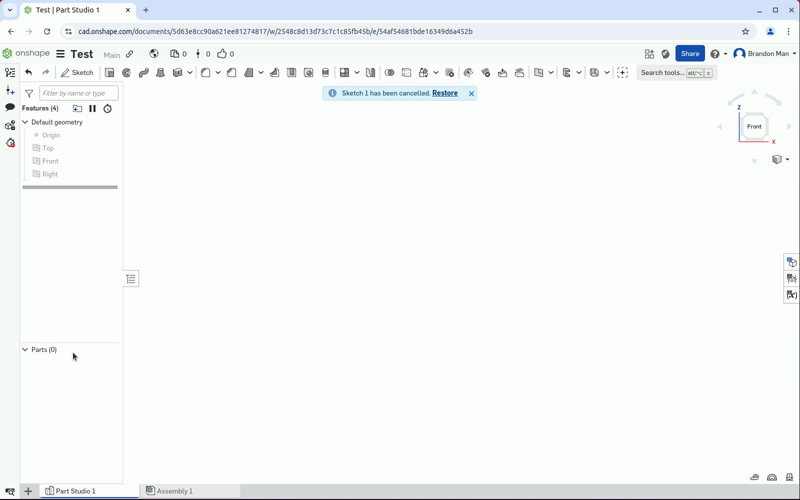
key(shift+s)
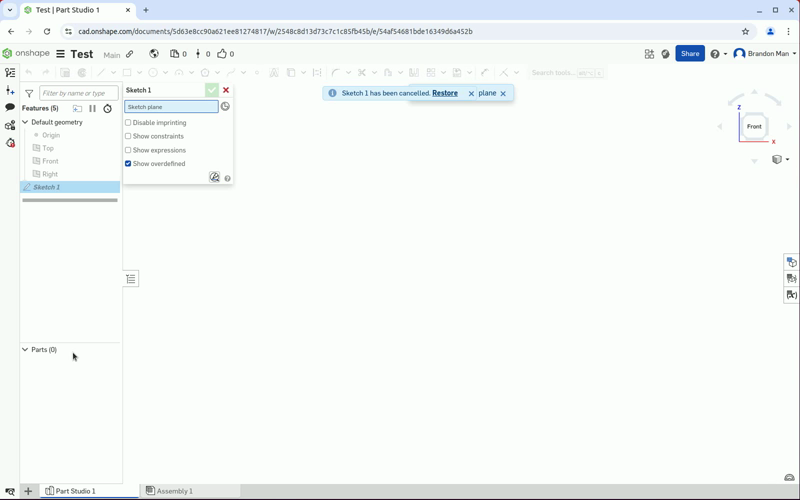
mouse_move(73, 163)
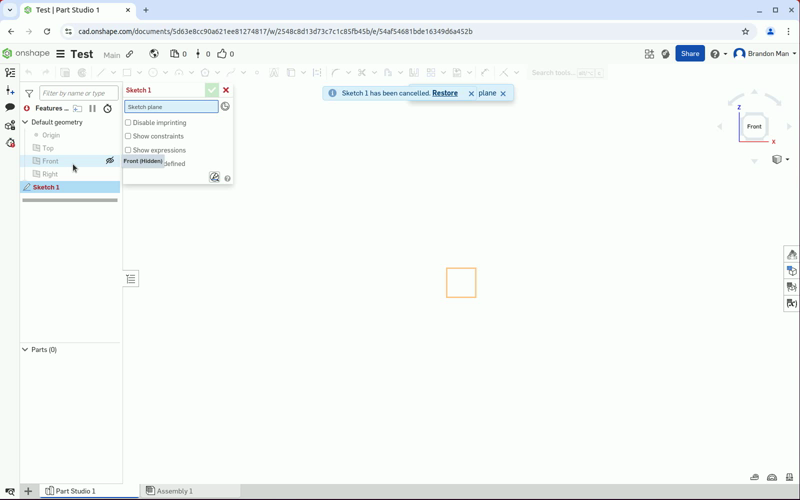
click(73, 163)
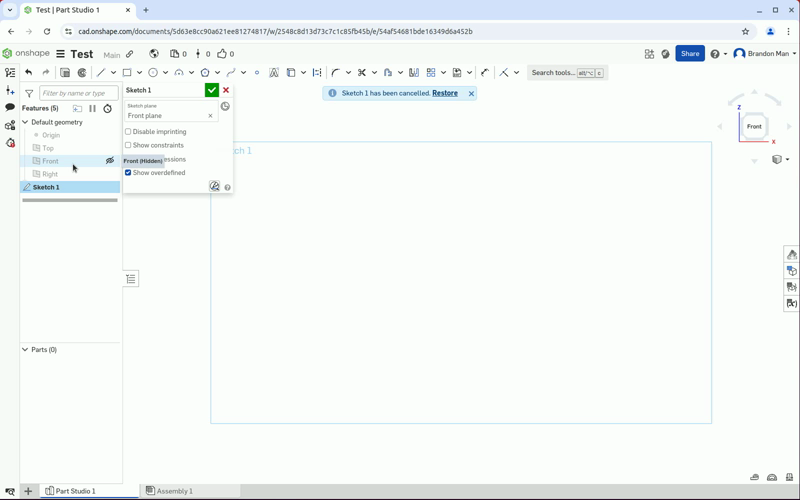
mouse_move(73, 352)
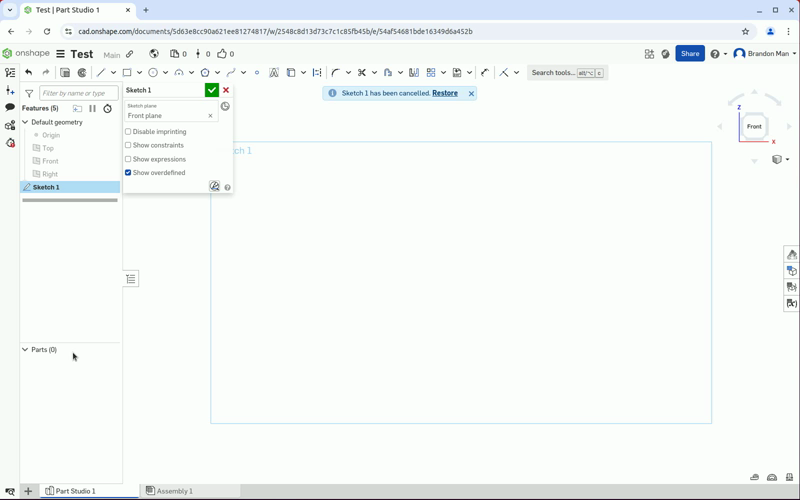
key(y)
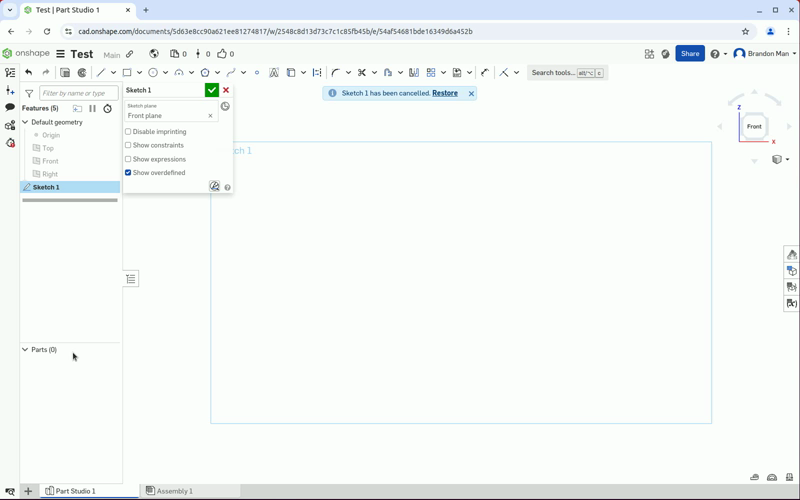
key(l)
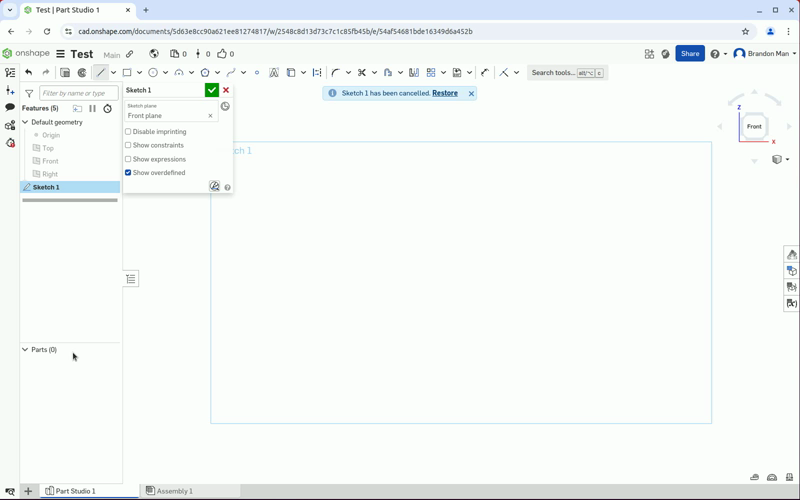
key_down(shift)
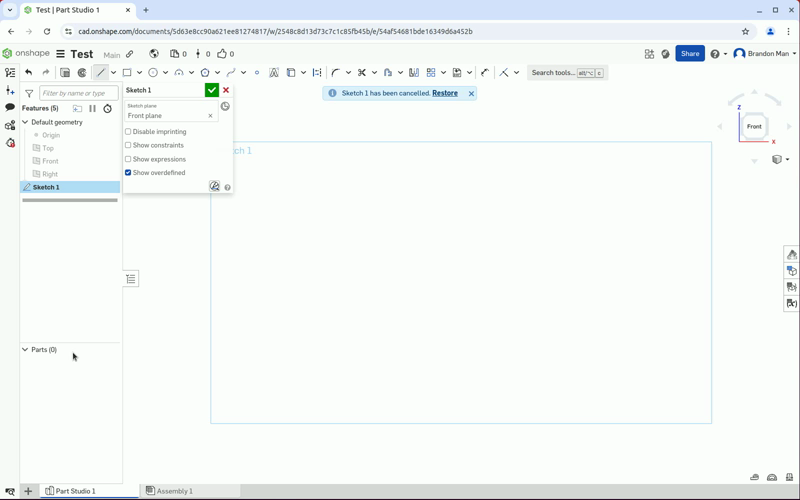
mouse_move(386, 395)
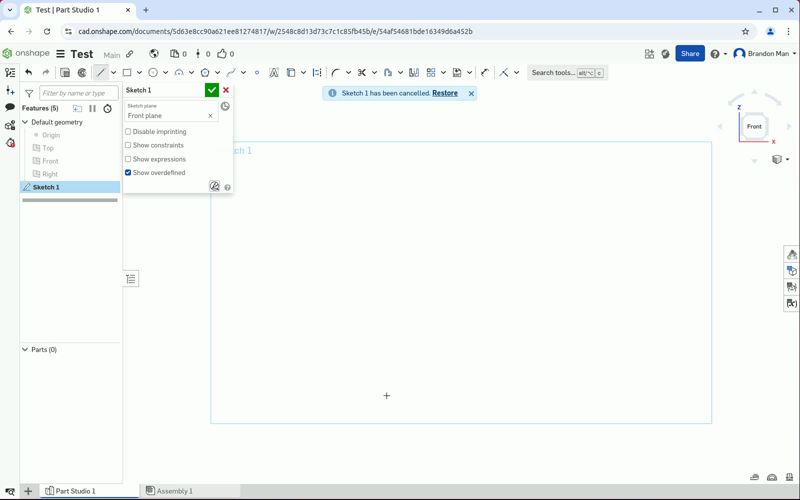
click(386, 395)
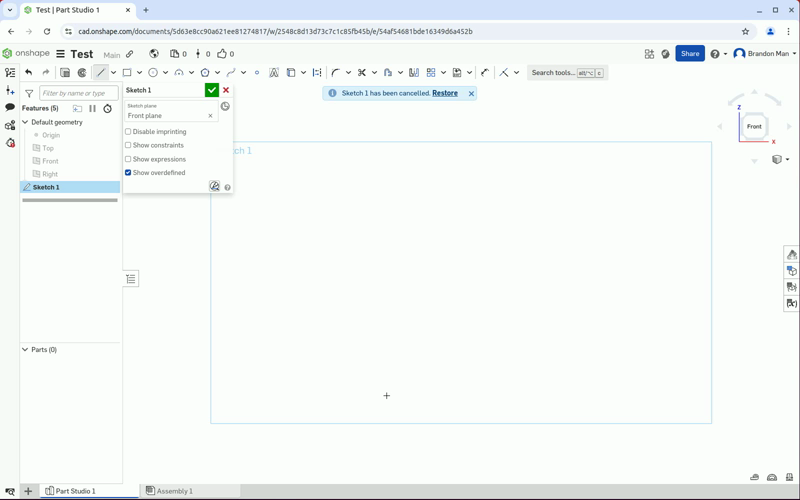
key_up(shift)
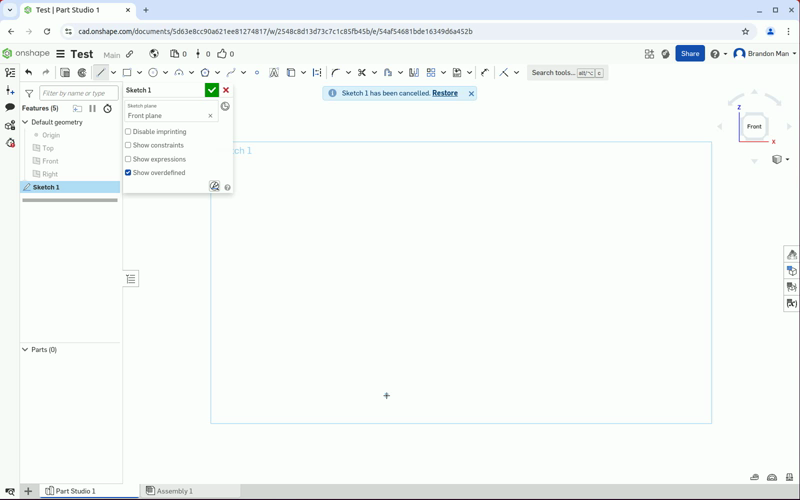
key_down(shift)
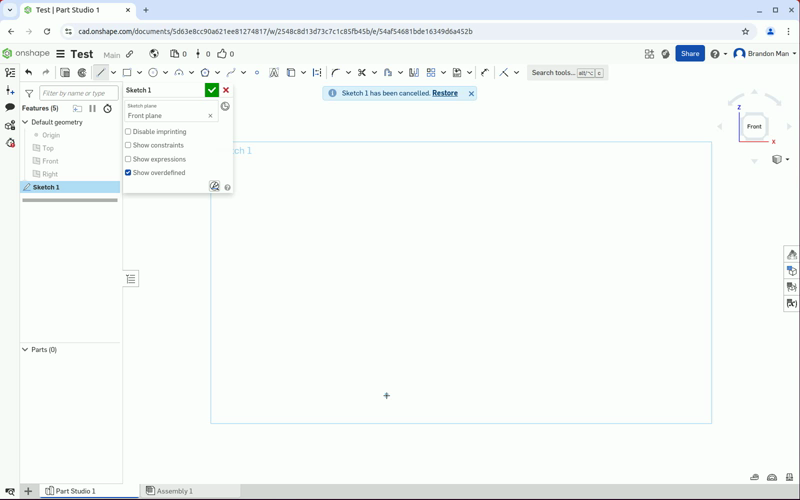
mouse_move(417, 395)
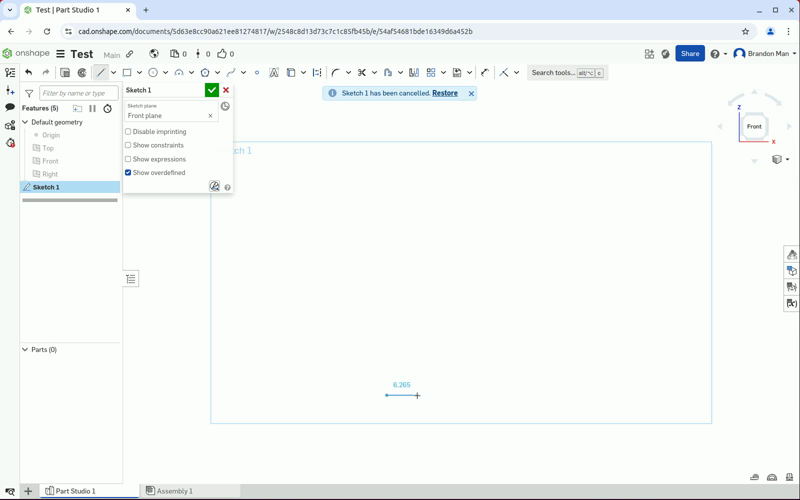
mouse_move(402, 395)
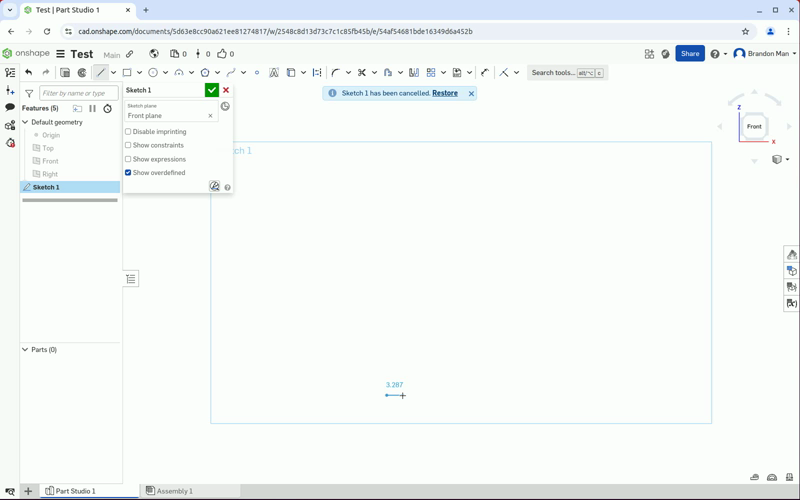
click(402, 395)
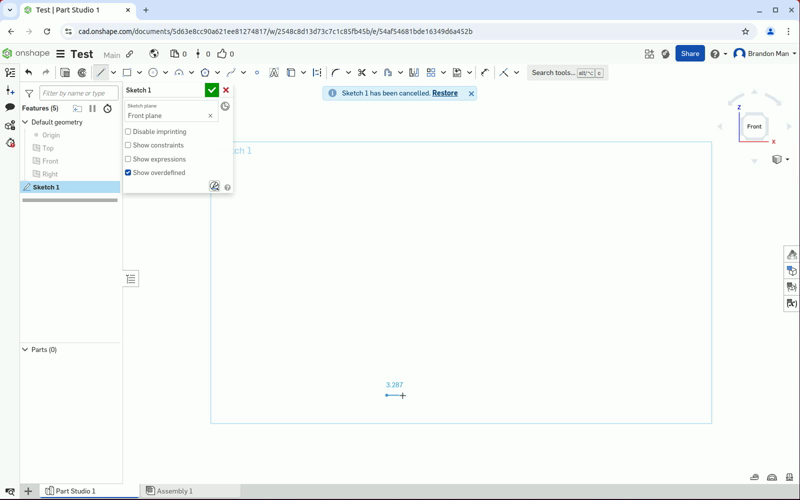
key_up(shift)
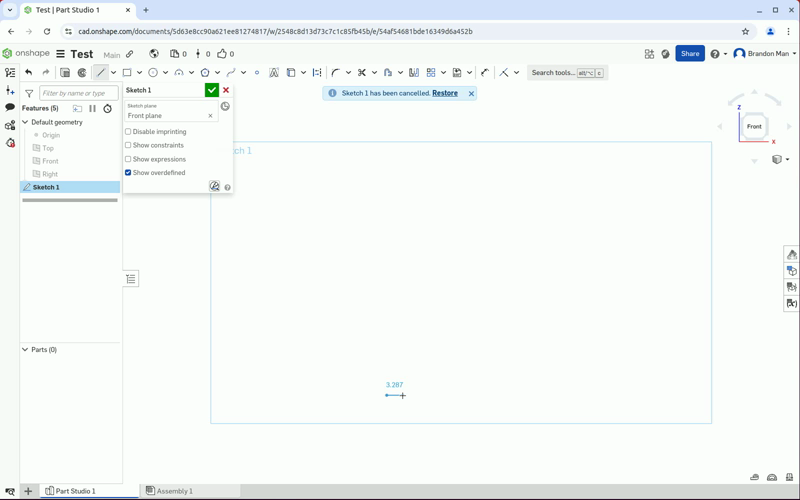
key_down(shift)
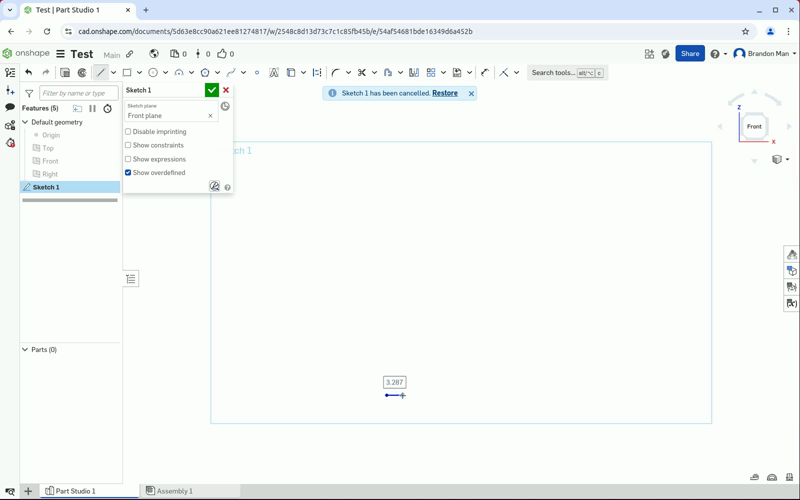
mouse_move(402, 207)
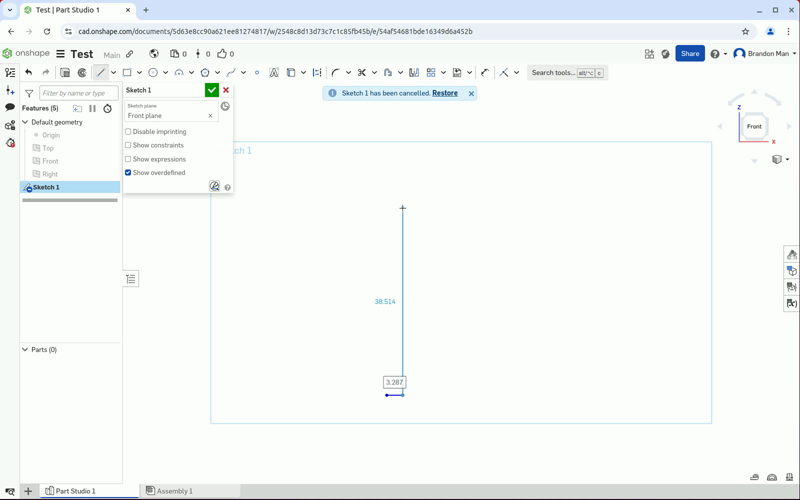
click(402, 207)
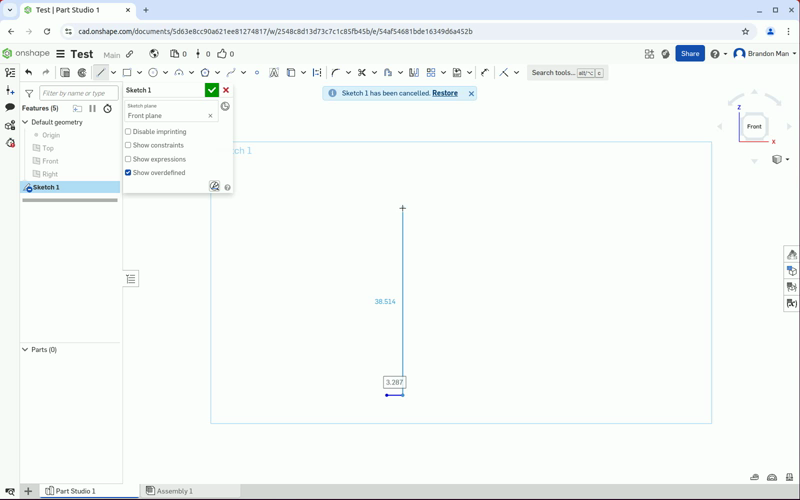
key_up(shift)
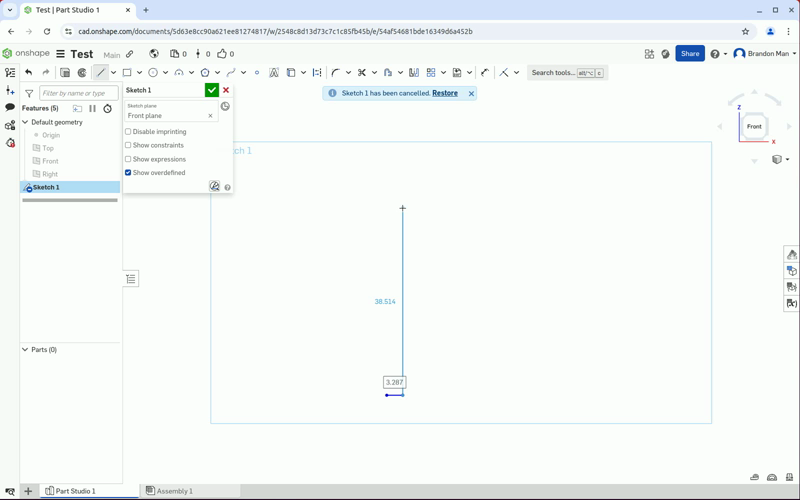
key_down(shift)
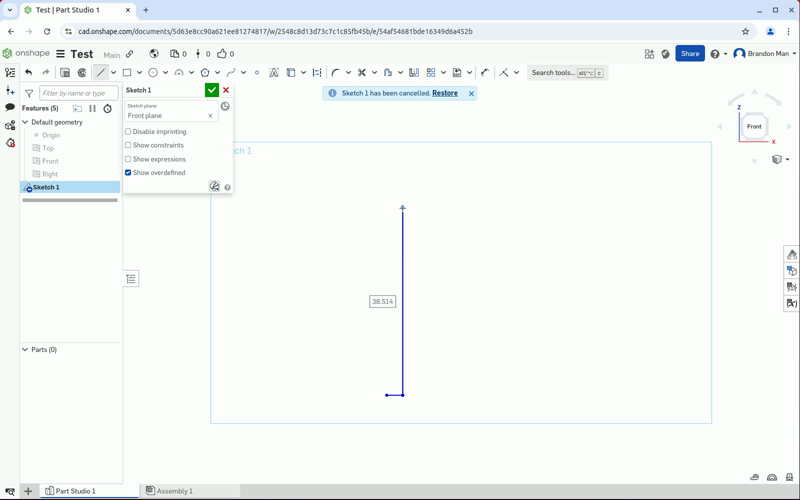
mouse_move(432, 207)
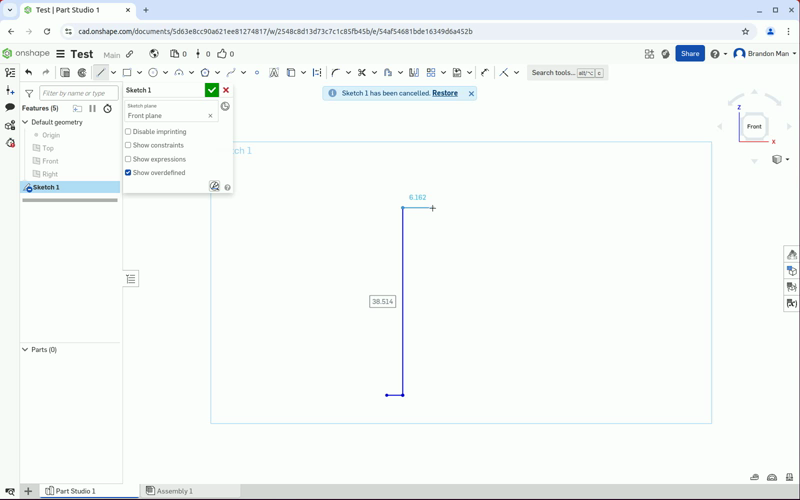
mouse_move(386, 207)
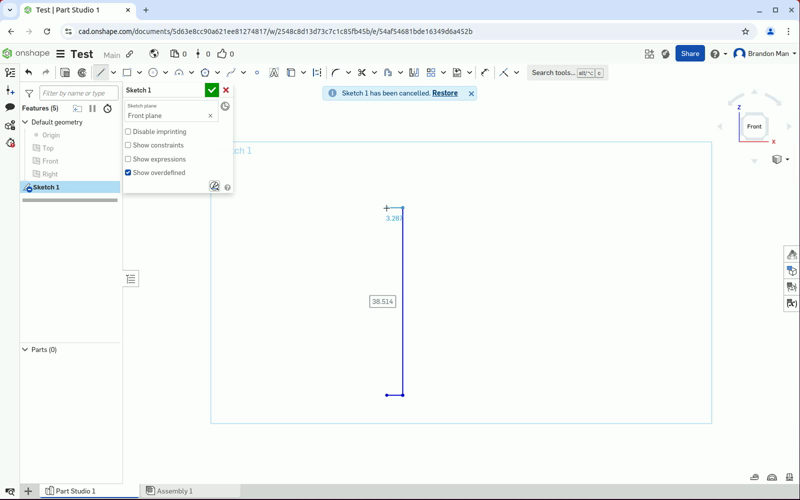
click(386, 207)
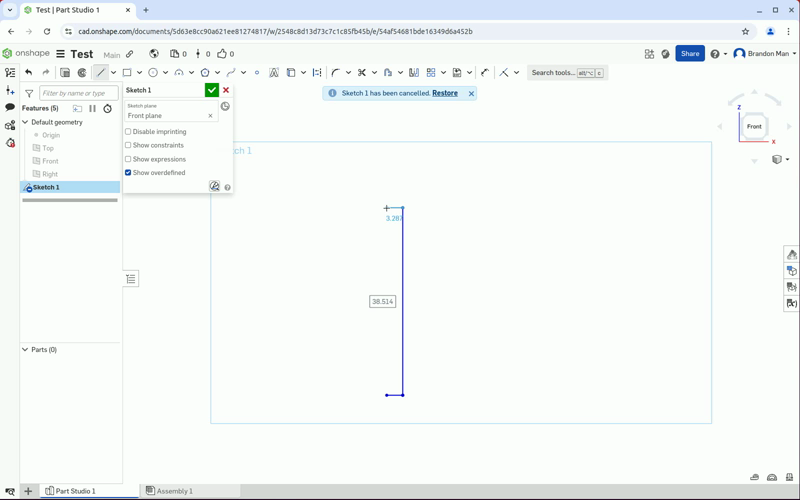
key_up(shift)
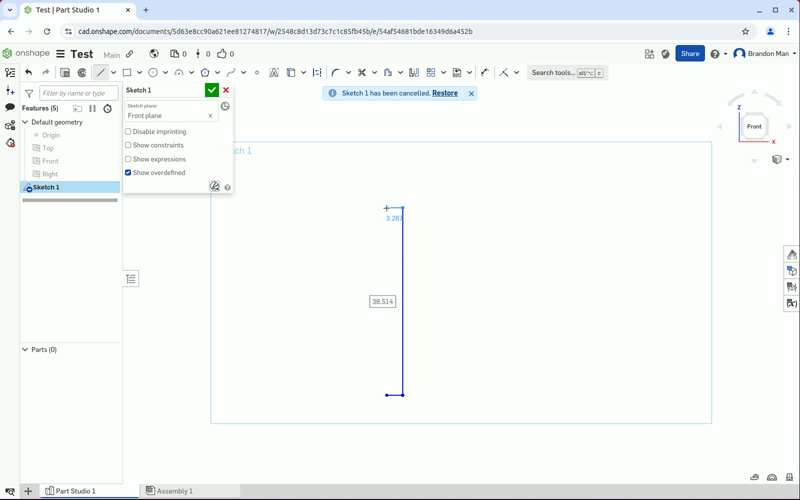
key_down(shift)
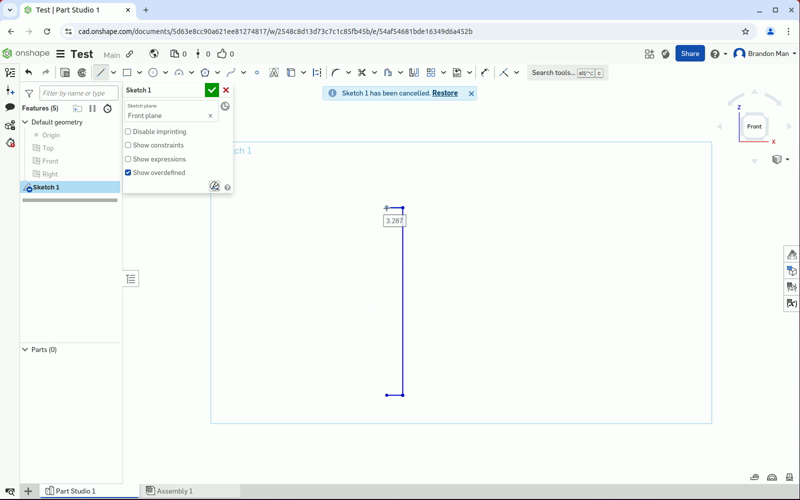
mouse_move(386, 395)
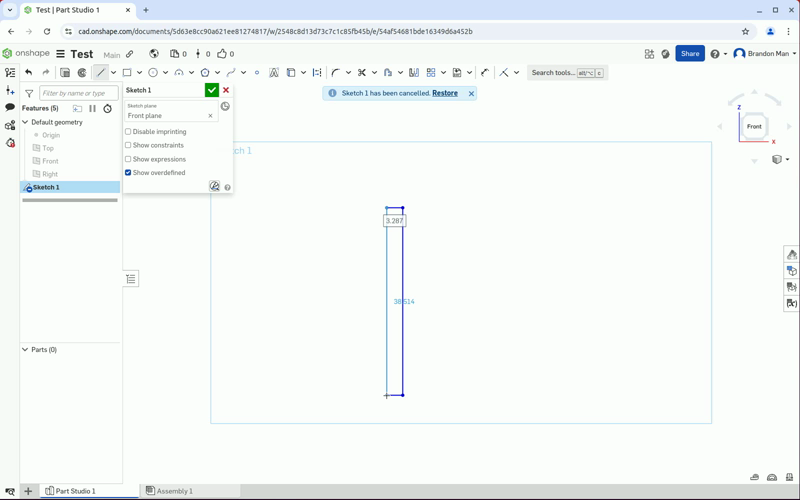
key_up(shift)
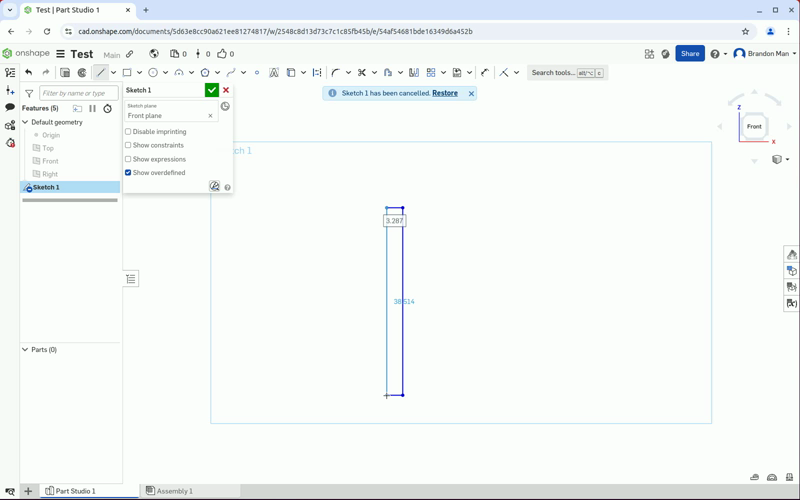
click(386, 395)
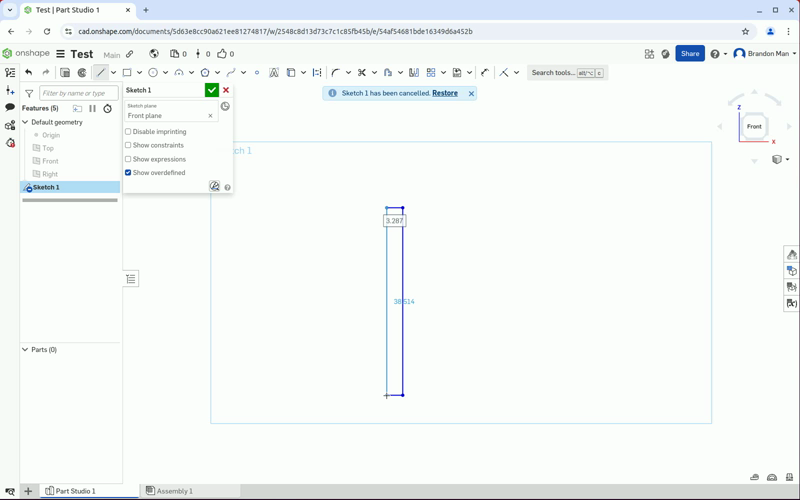
key(esc)
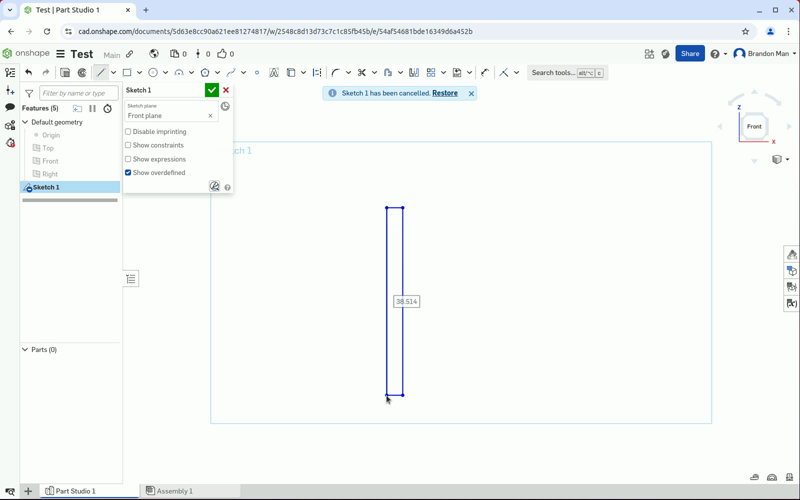
mouse_move(389, 376)
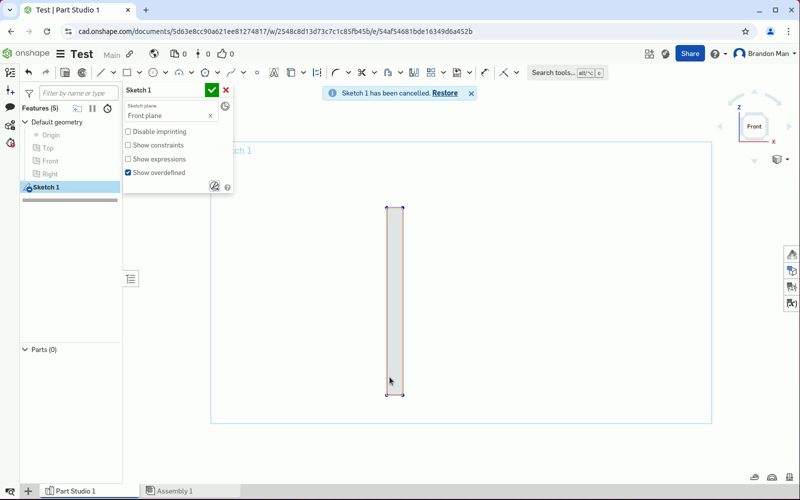
click(389, 376)
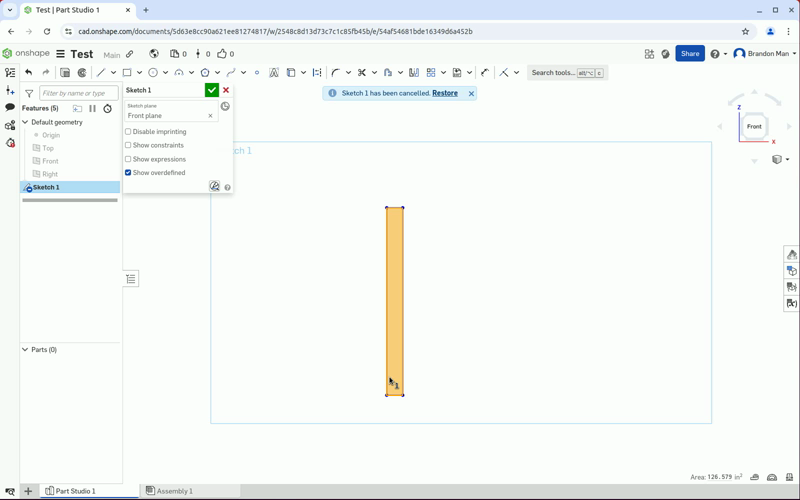
mouse_move(73, 352)
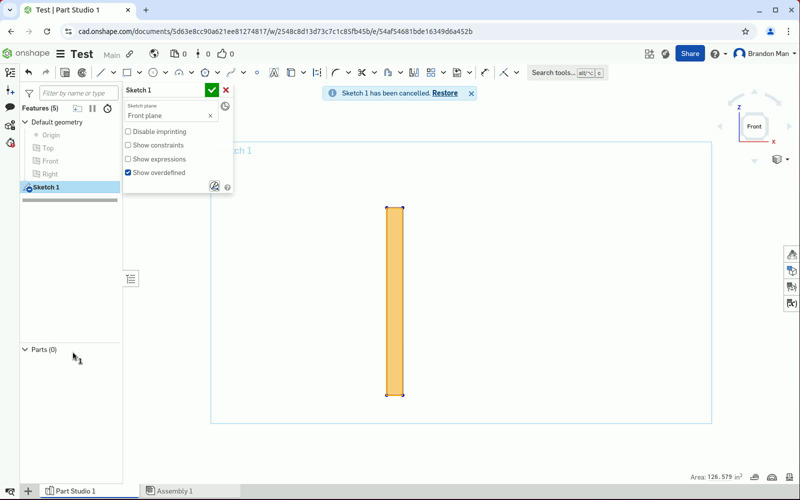
key(shift+y)
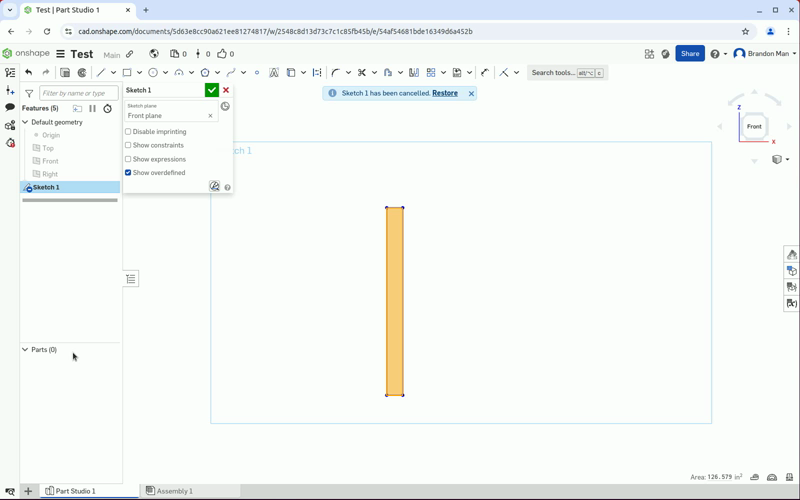
key(shift+e)
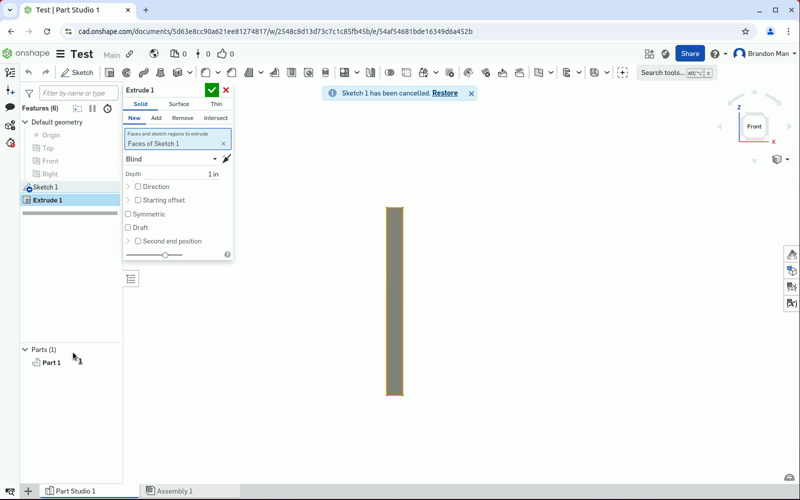
mouse_move(143, 106)
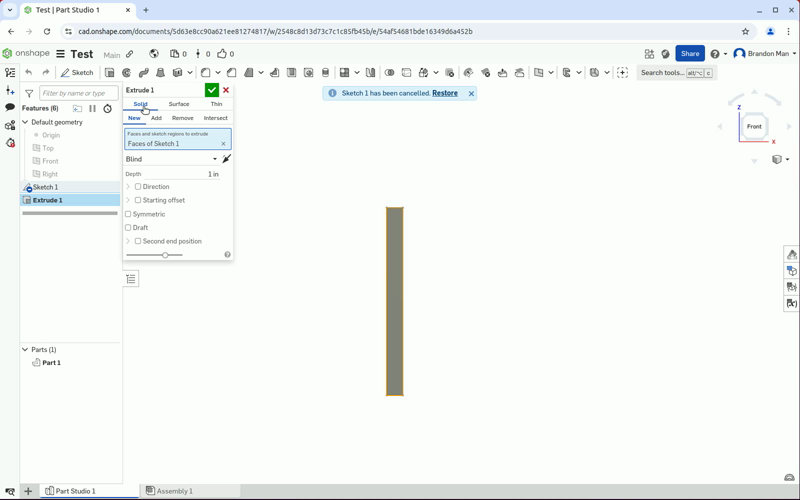
click(143, 106)
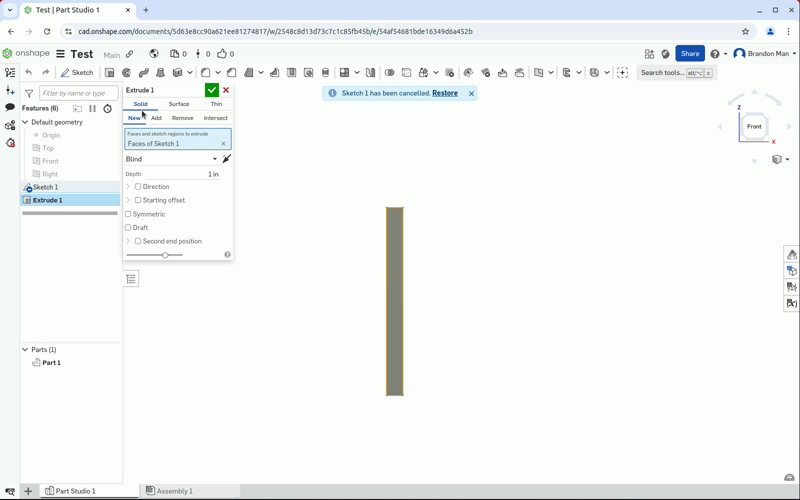
mouse_move(137, 120)
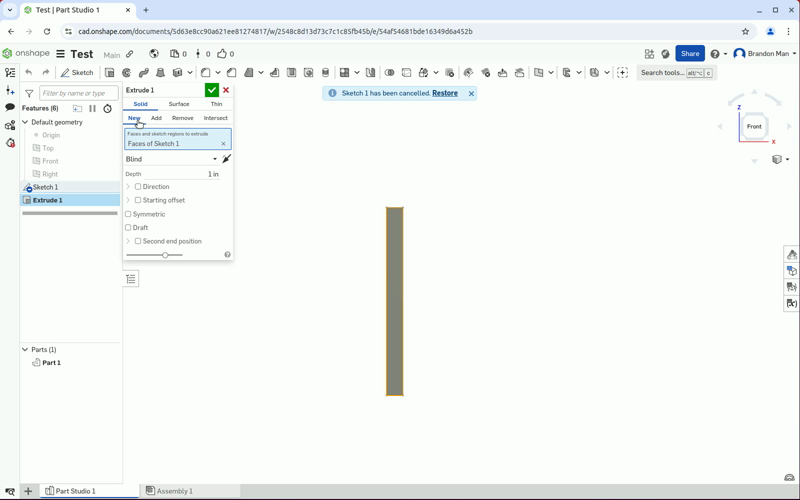
click(137, 120)
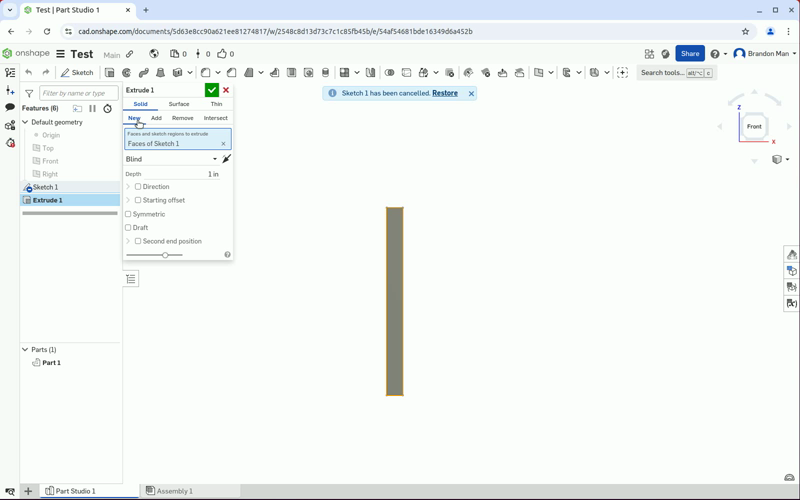
key(tab, 4)
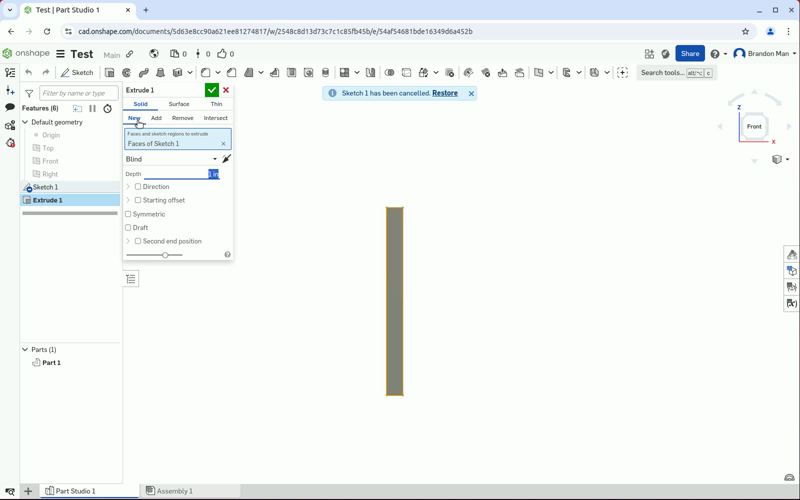
text(21.183)
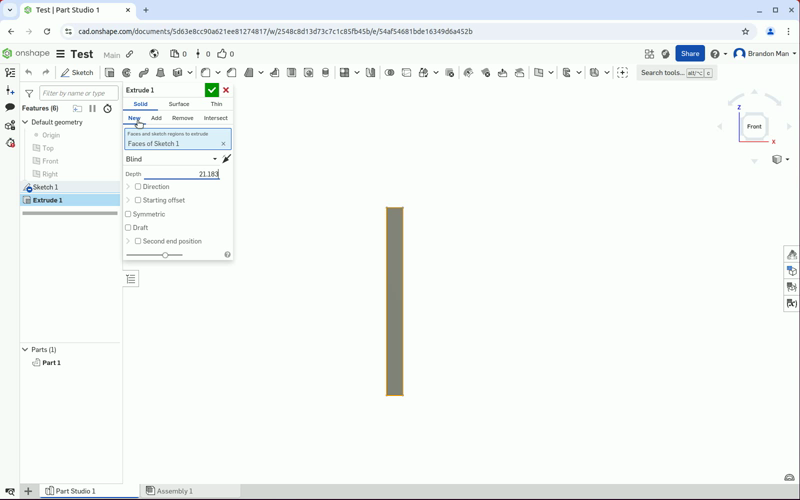
key(enter)
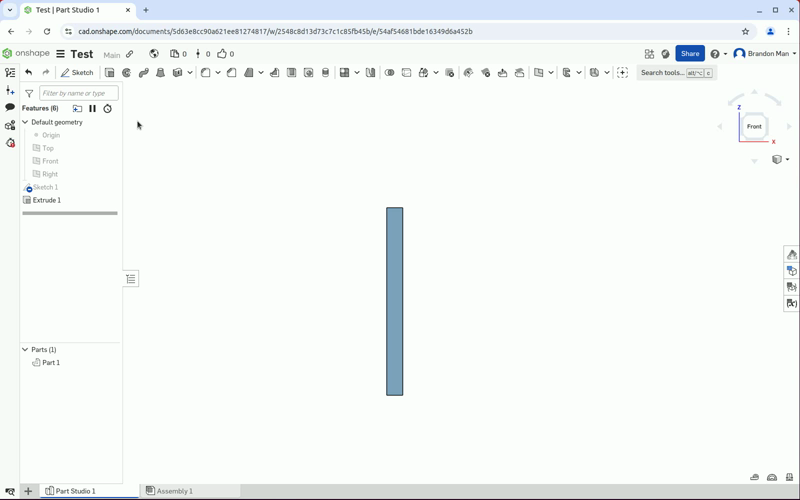
key(shift+h)
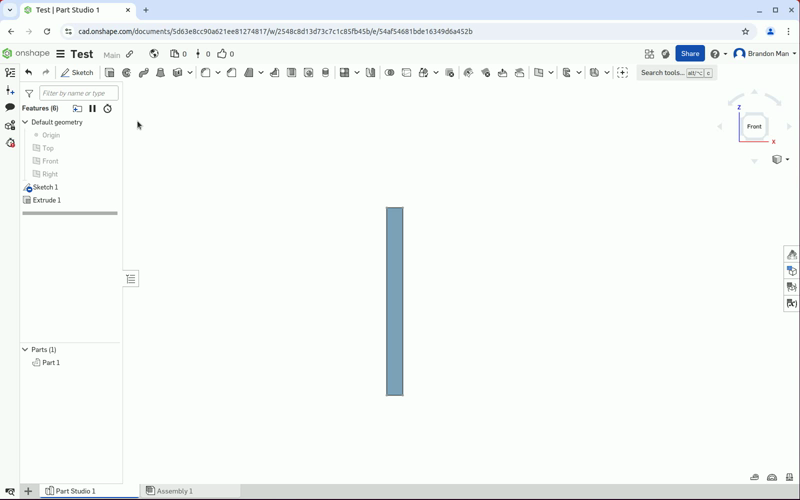
key(shift+h)
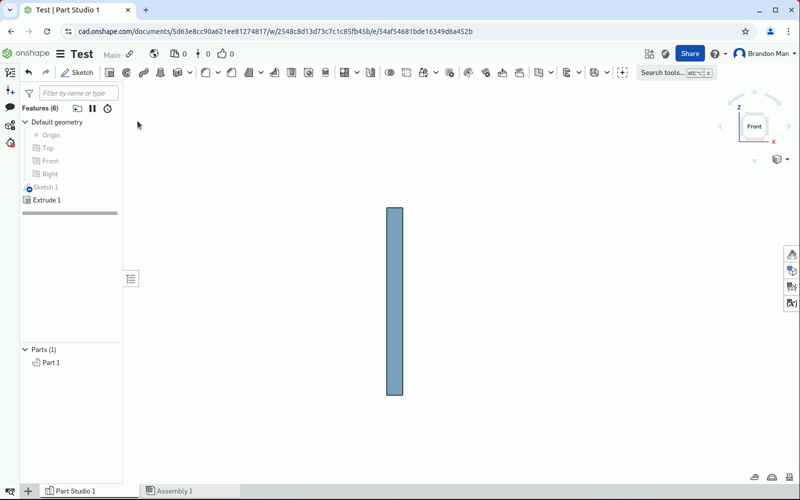
mouse_move(73, 189)
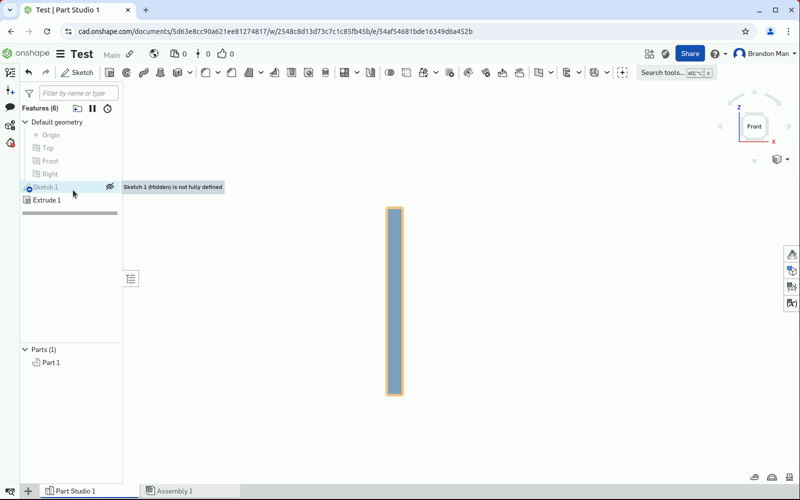
click(73, 189)
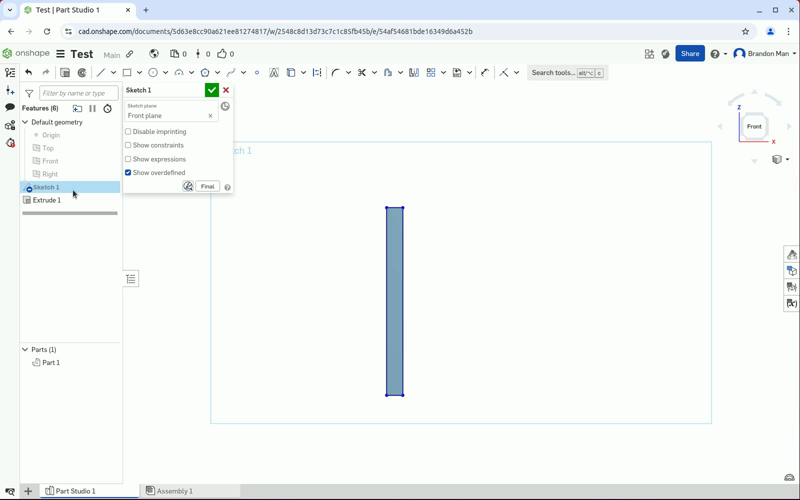
mouse_move(229, 92)
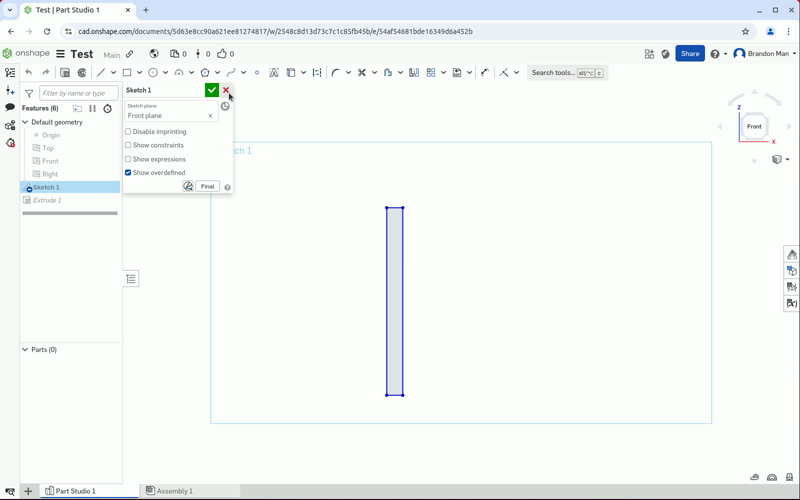
click(229, 92)
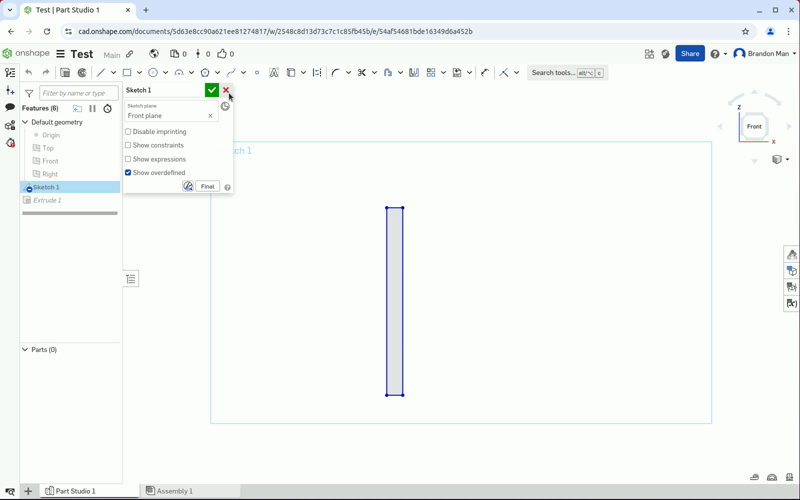
key(shift+s)
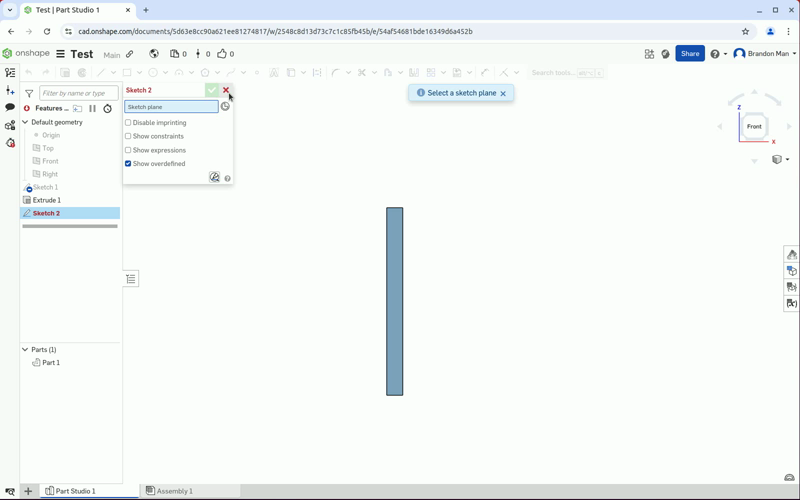
mouse_move(73, 163)
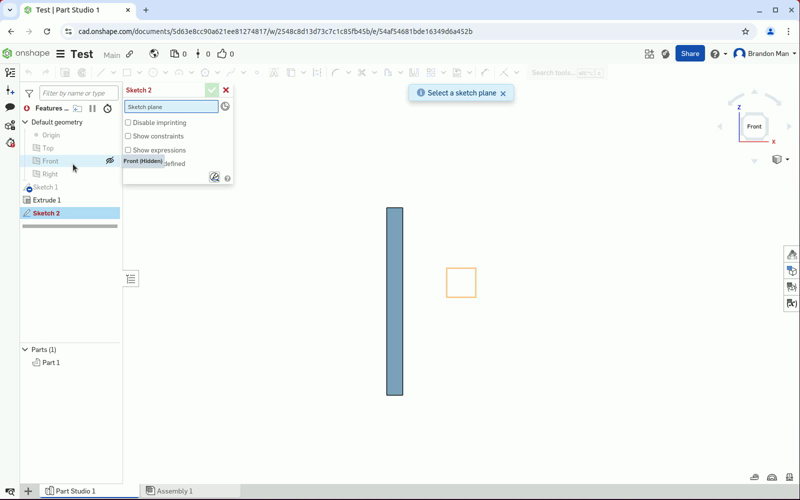
click(73, 163)
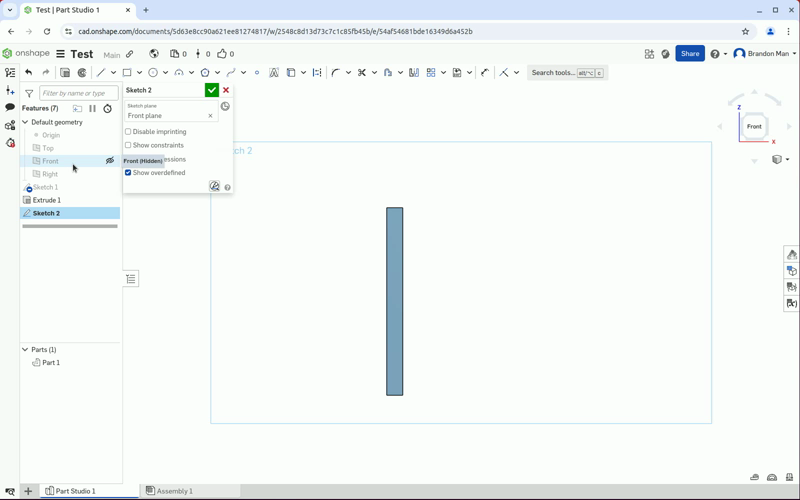
mouse_move(73, 352)
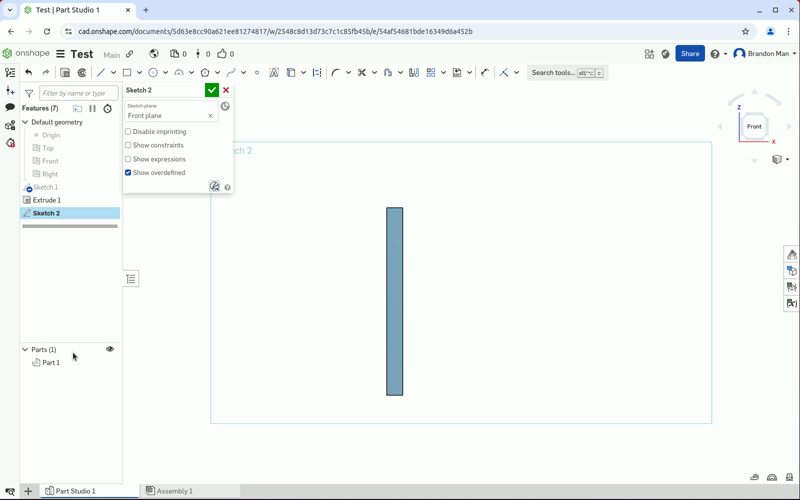
key(y)
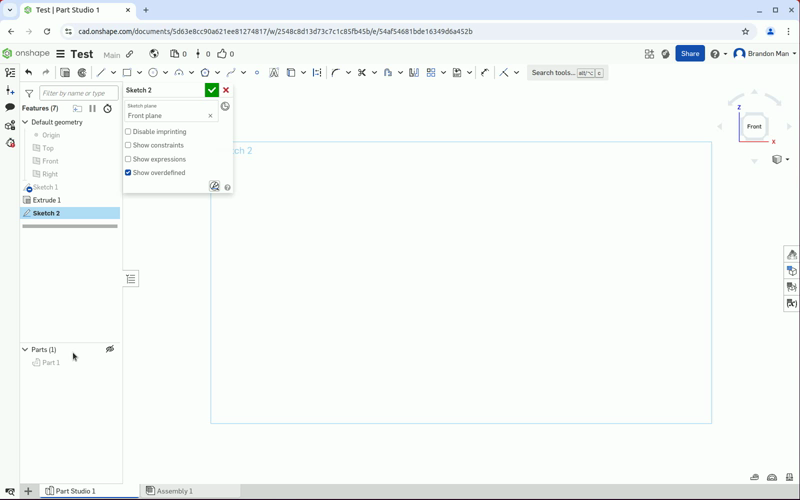
key(l)
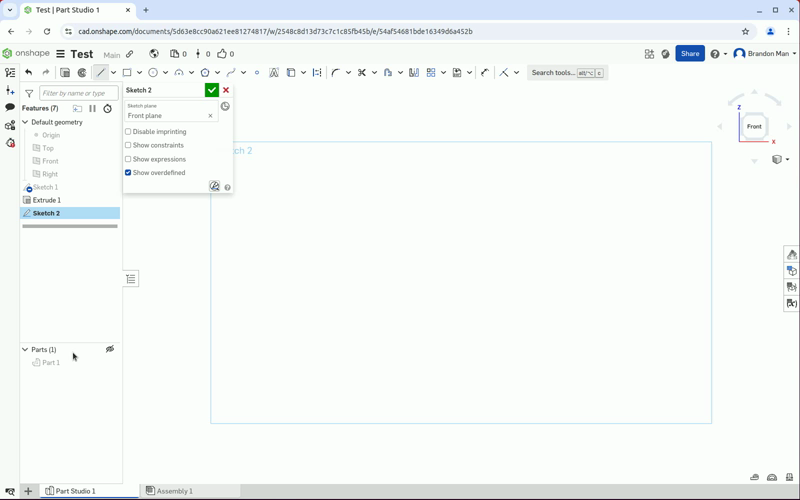
key_down(shift)
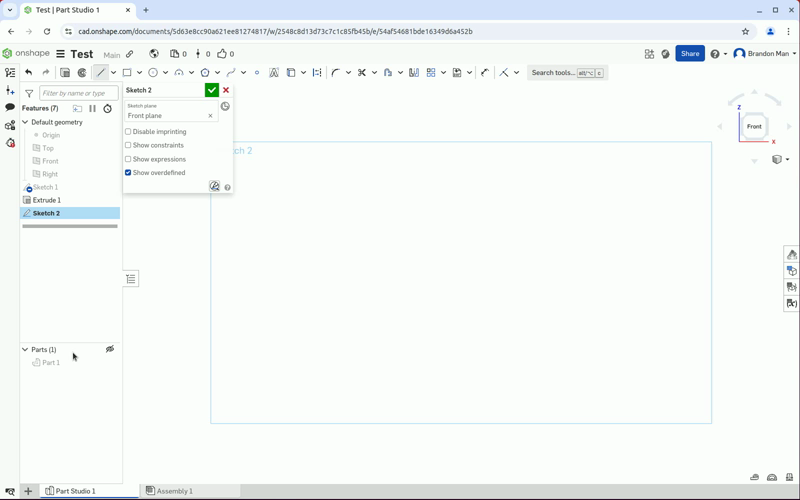
mouse_move(403, 395)
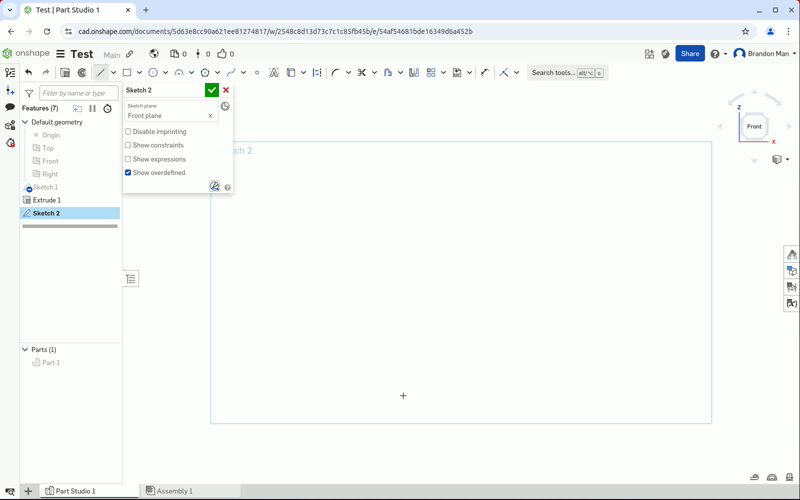
click(403, 395)
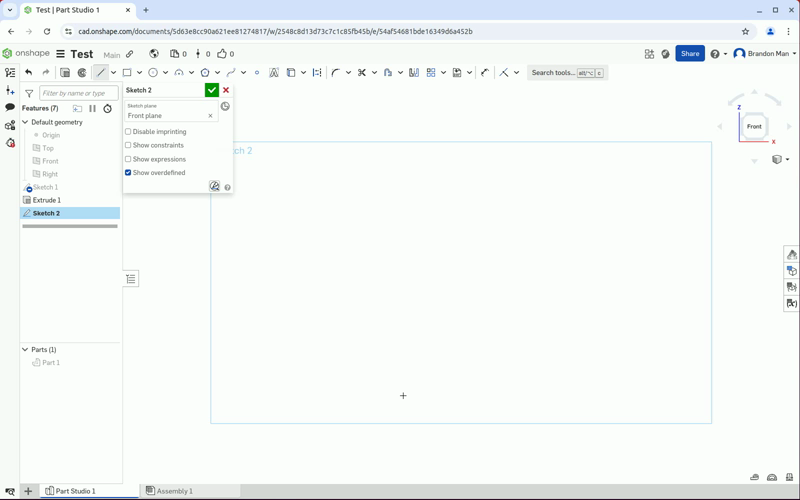
key_up(shift)
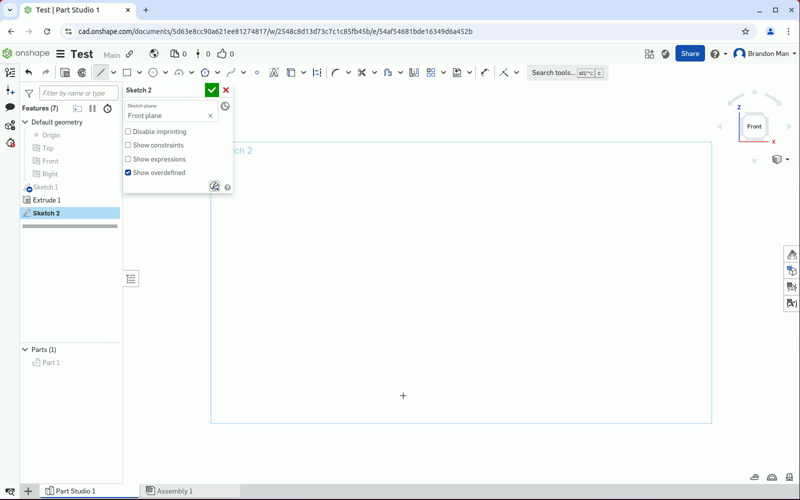
key_down(shift)
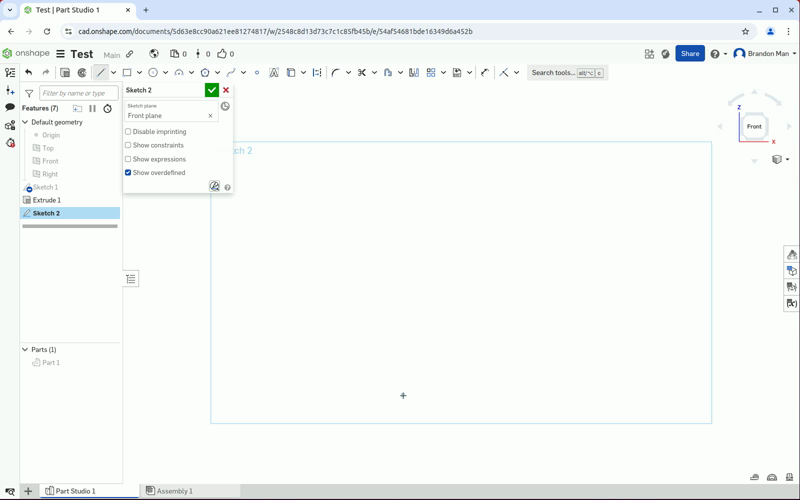
mouse_move(433, 395)
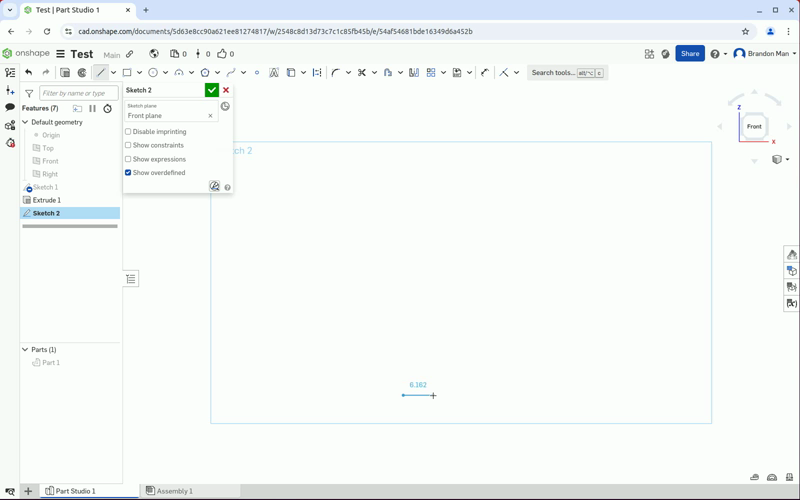
mouse_move(405, 395)
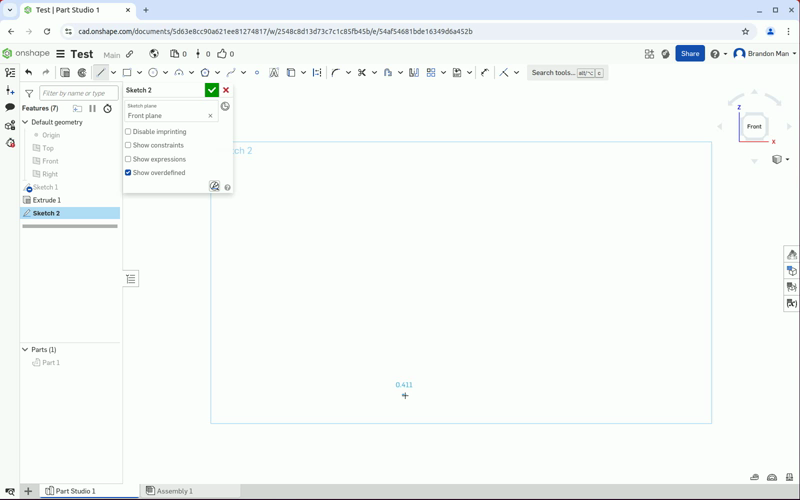
scroll(6)
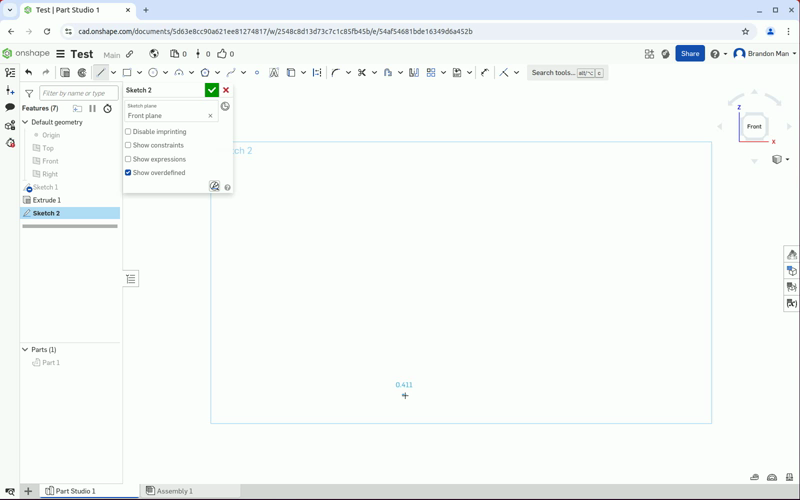
scroll(6)
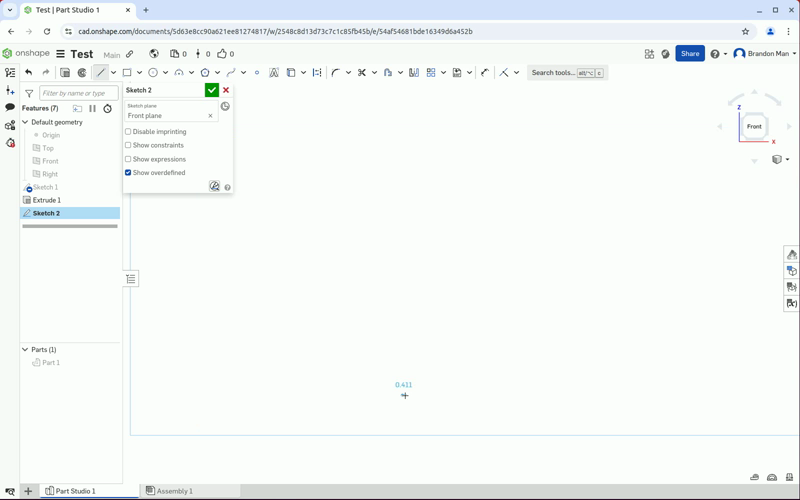
scroll(6)
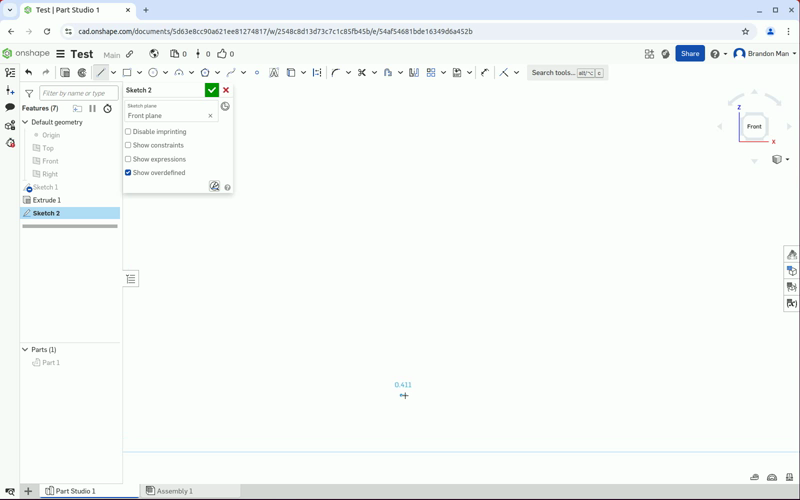
scroll(6)
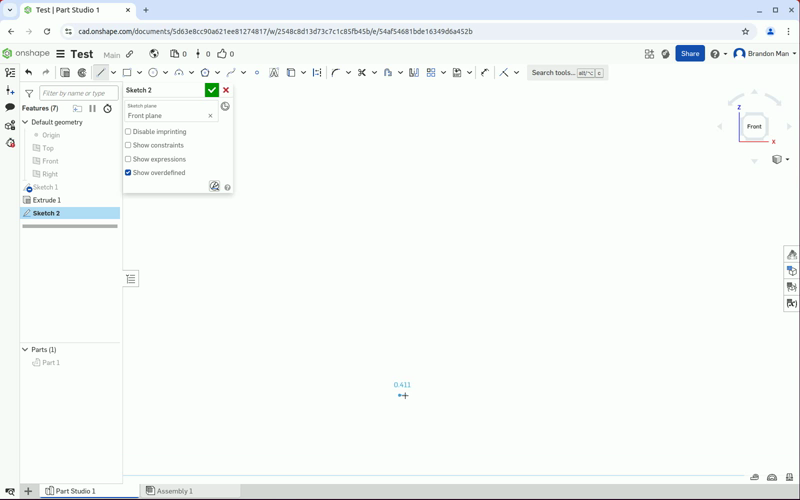
scroll(6)
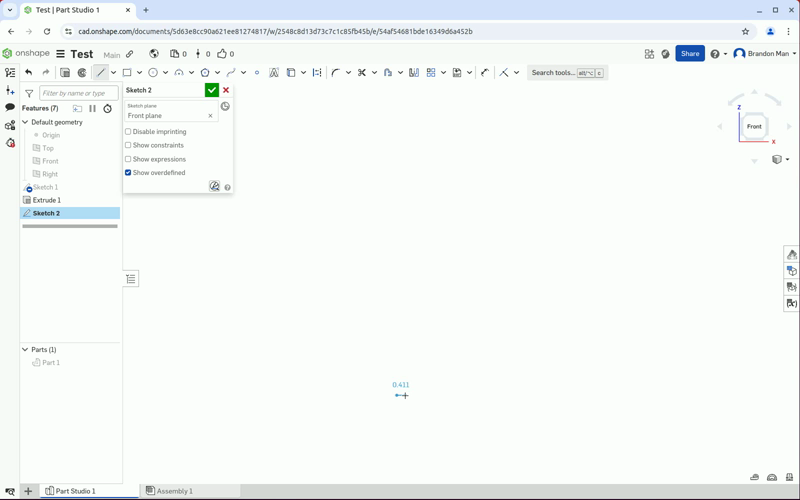
scroll(6)
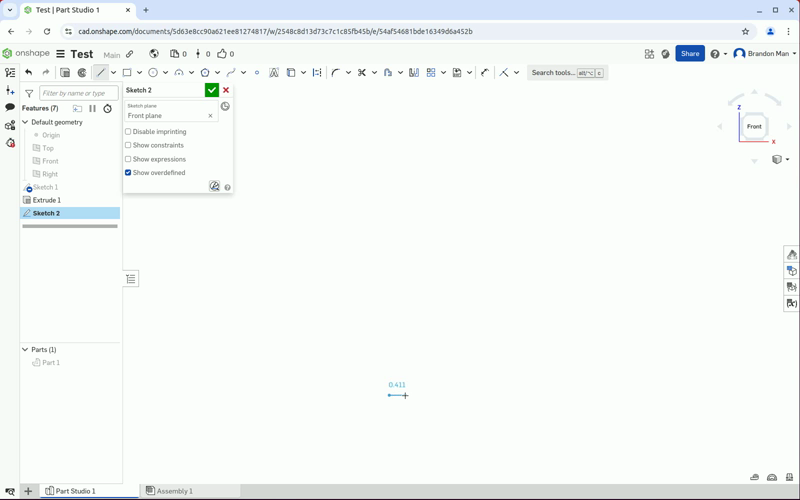
scroll(6)
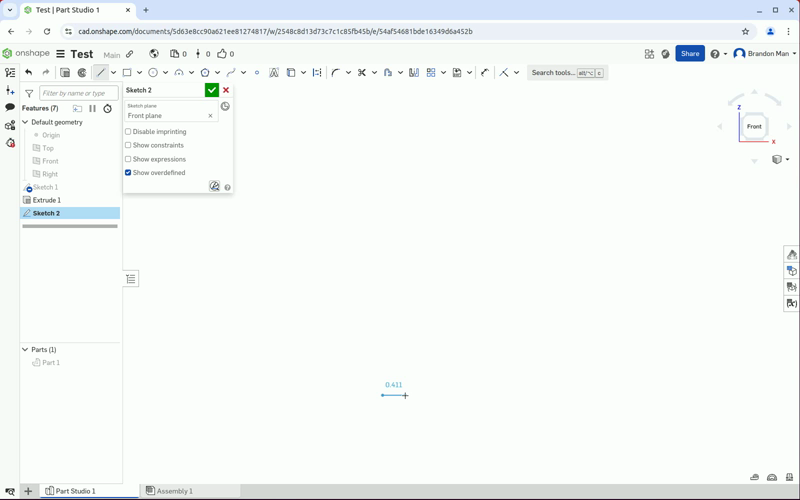
click(405, 395)
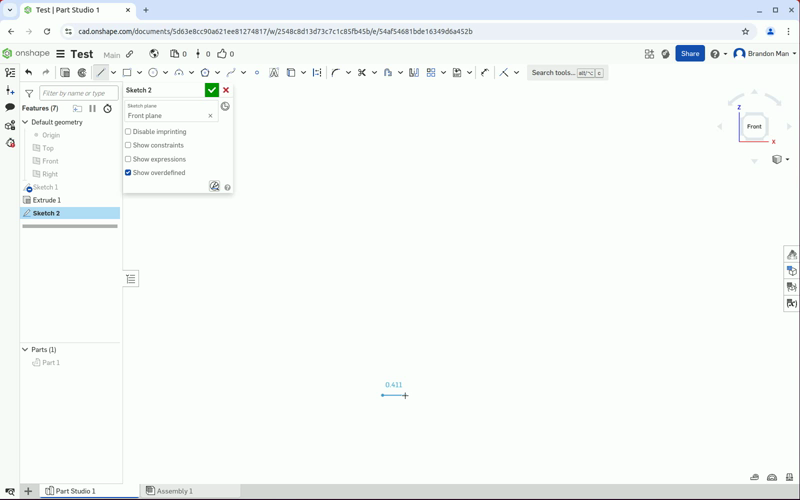
scroll(-6)
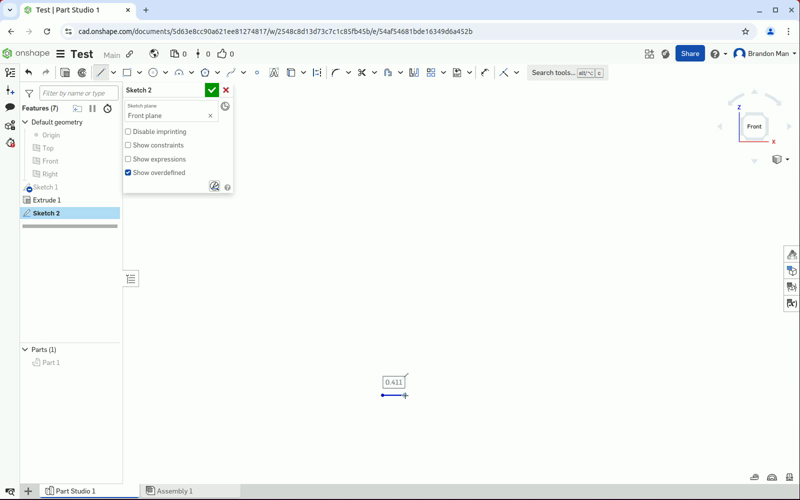
scroll(-6)
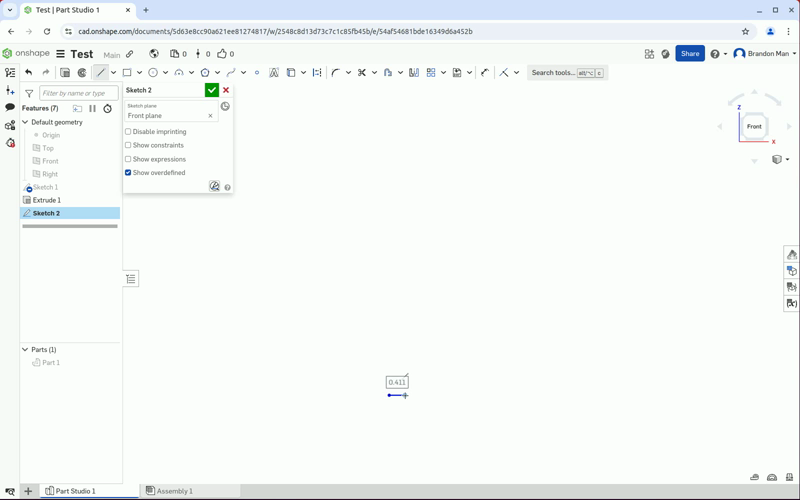
scroll(-6)
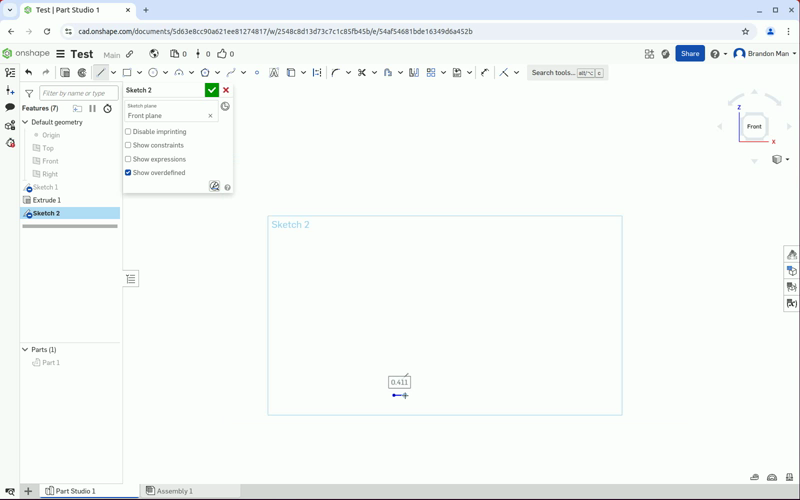
scroll(-6)
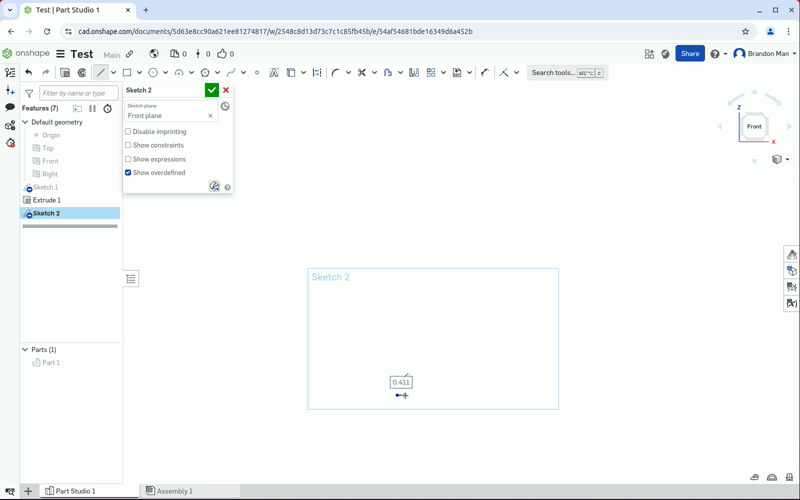
scroll(-6)
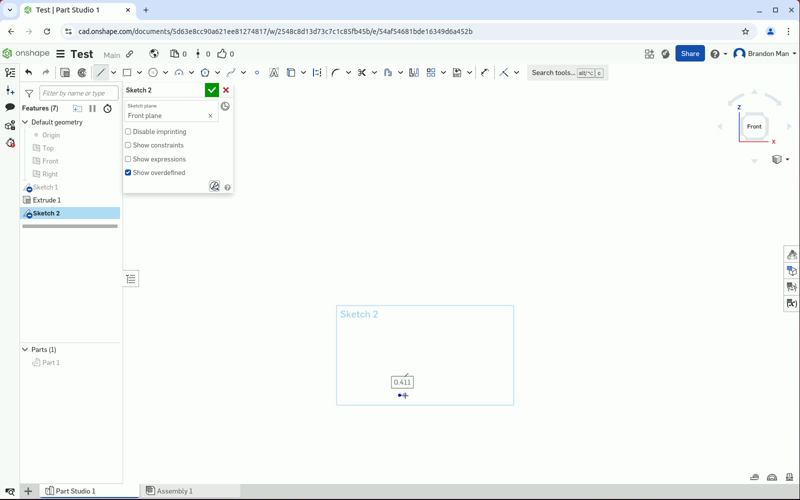
scroll(-6)
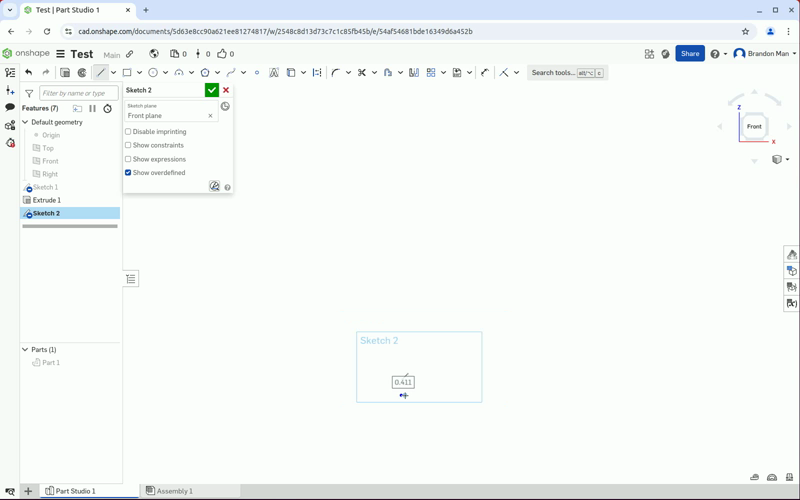
scroll(-6)
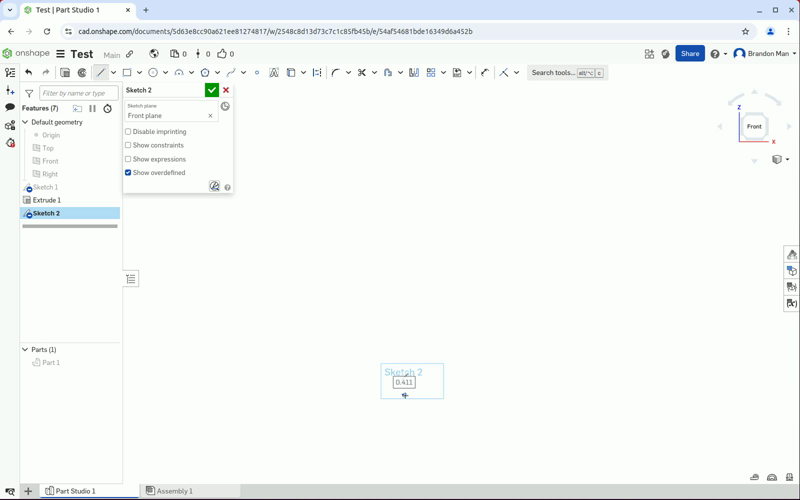
key_up(shift)
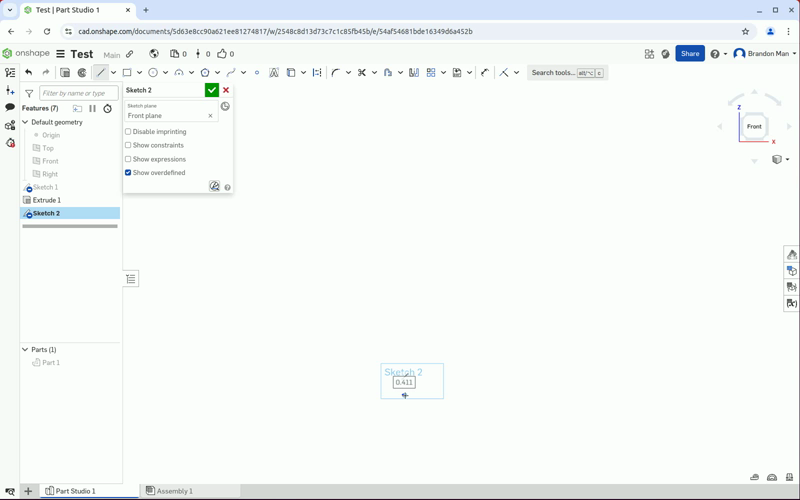
key_down(shift)
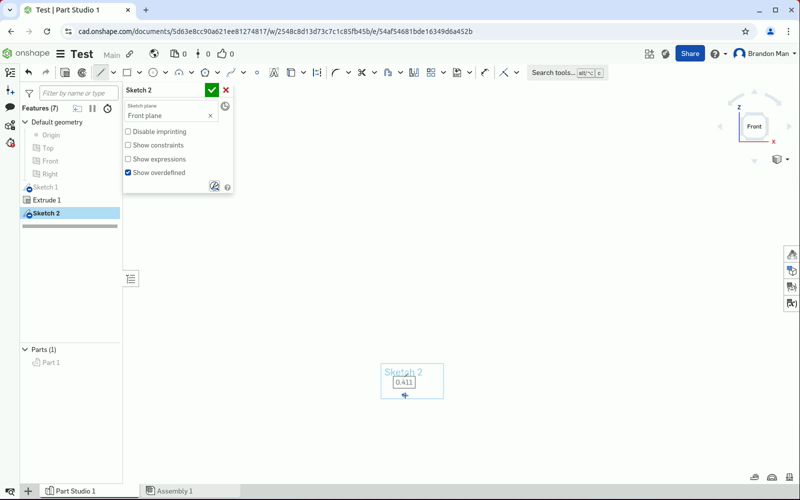
mouse_move(405, 208)
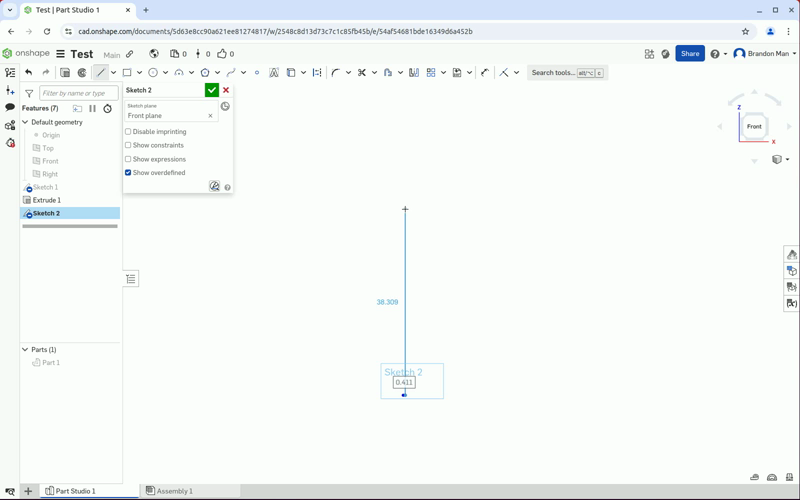
click(405, 208)
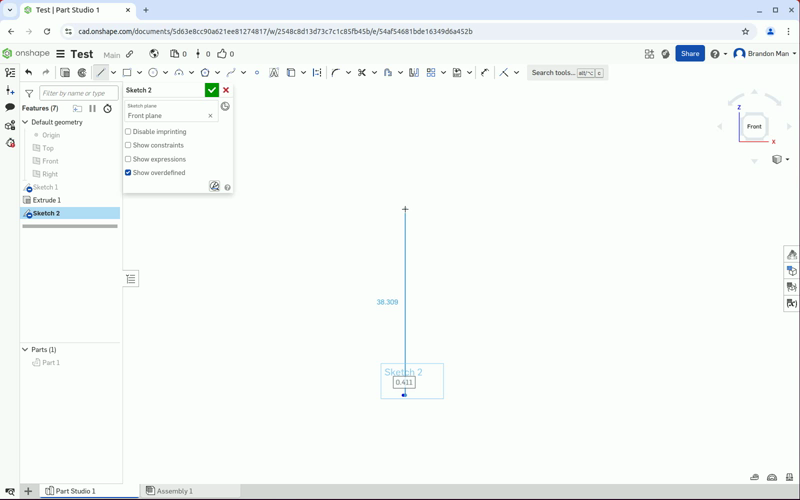
key_up(shift)
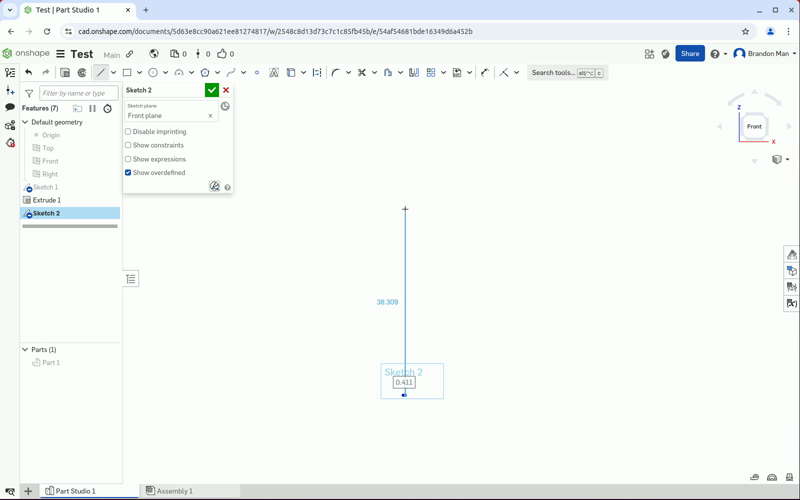
key_down(shift)
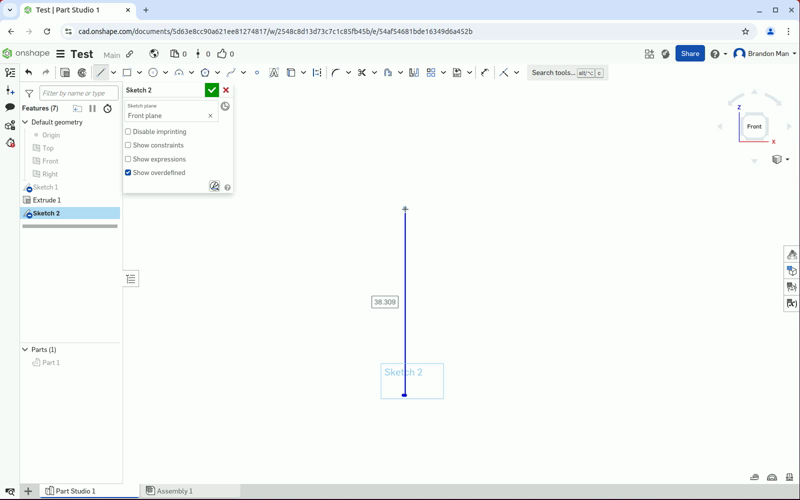
mouse_move(435, 208)
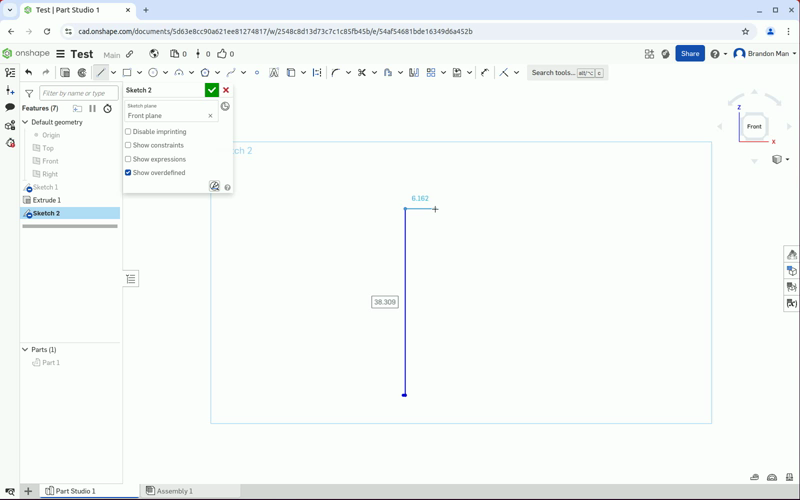
mouse_move(403, 208)
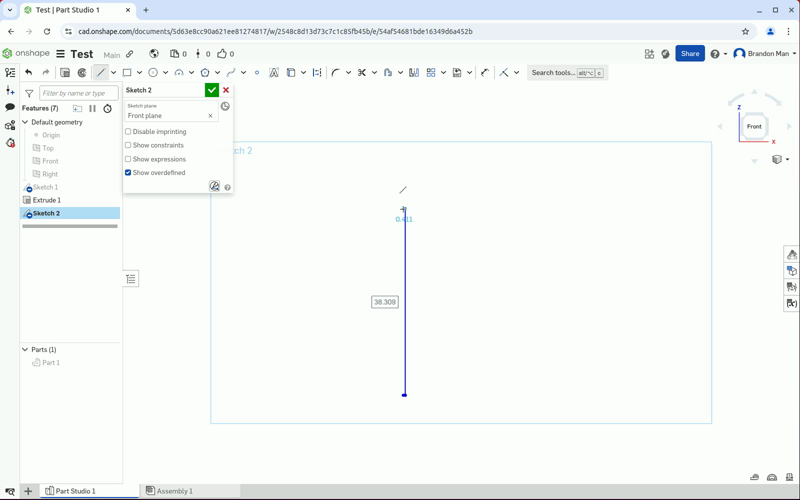
scroll(6)
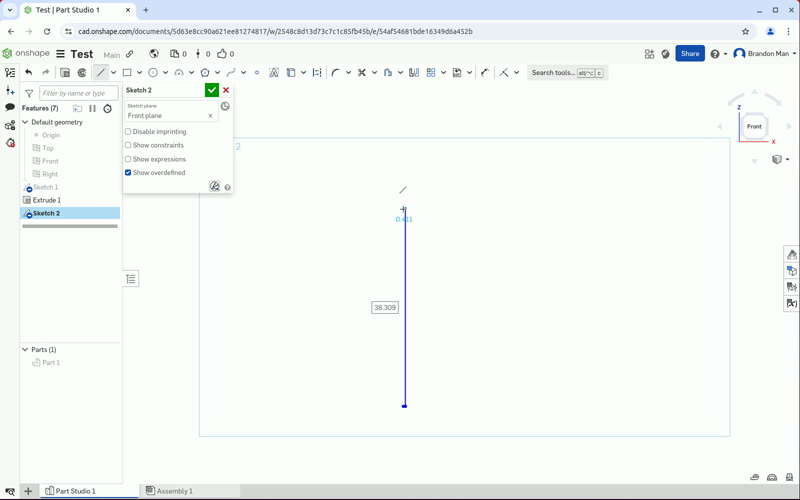
scroll(6)
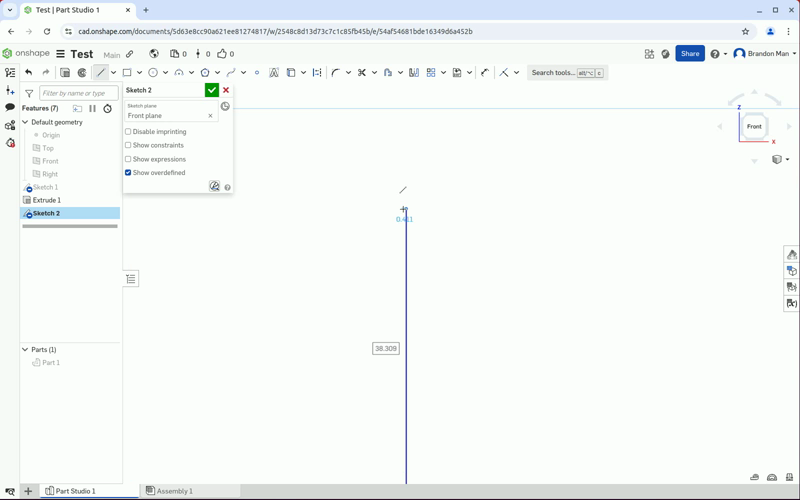
scroll(6)
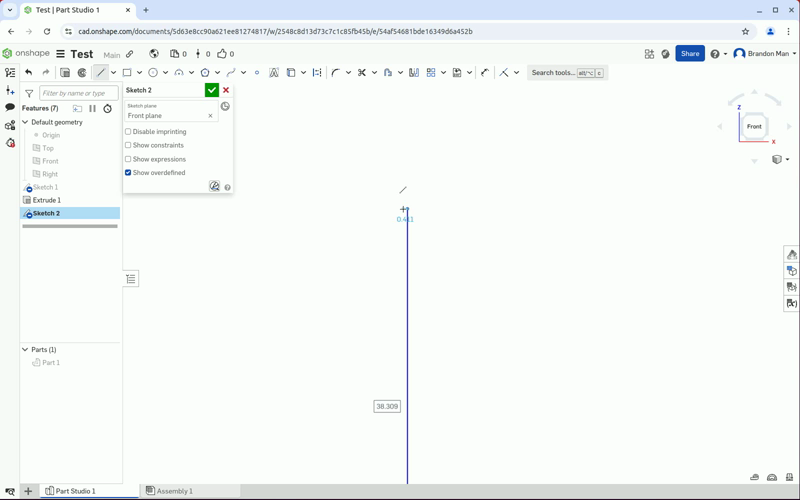
scroll(6)
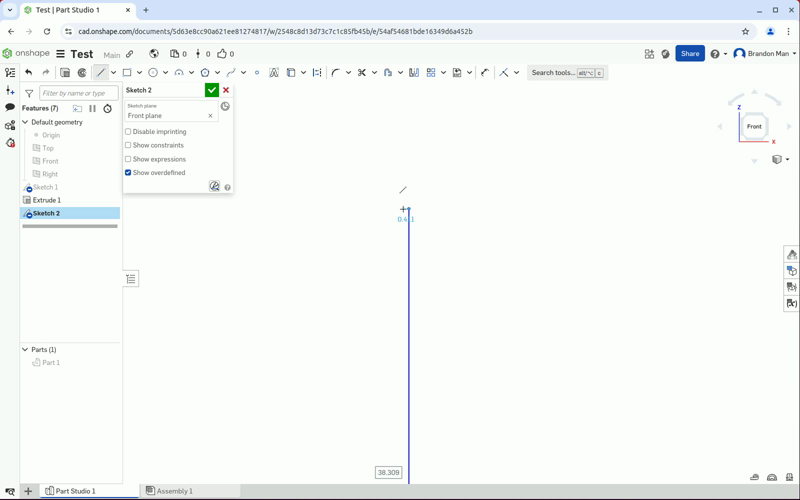
scroll(6)
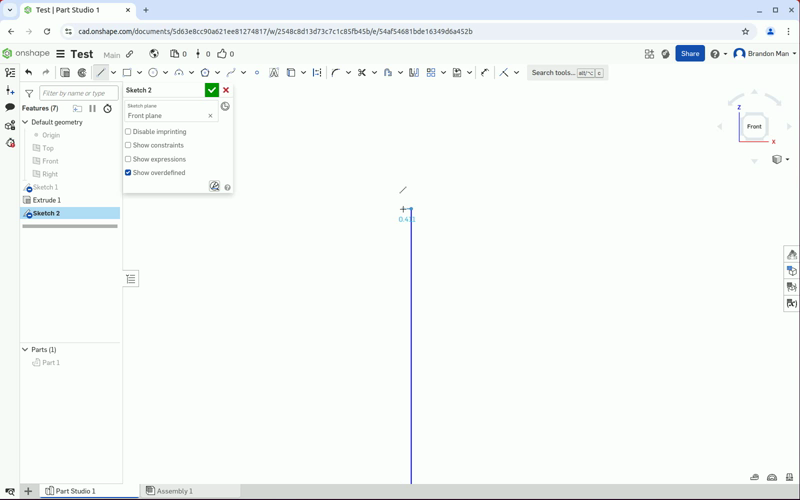
scroll(6)
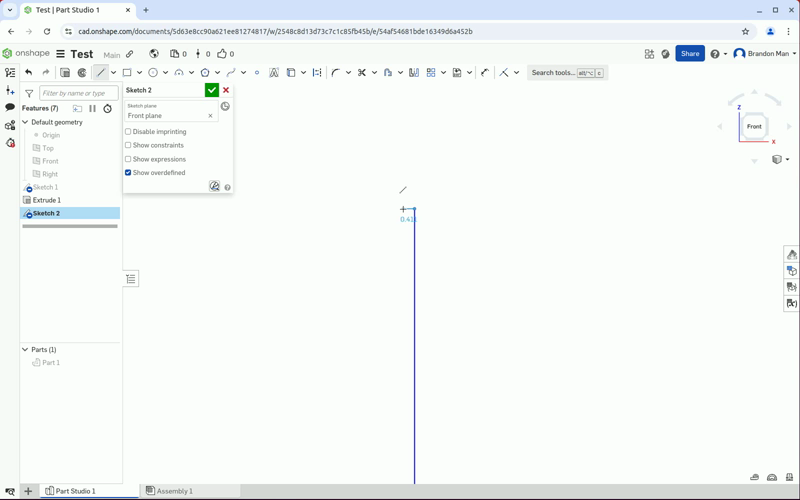
scroll(6)
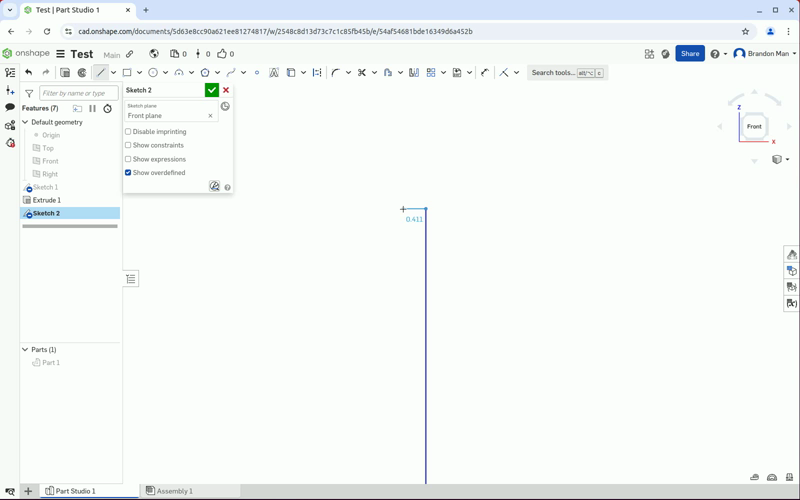
click(403, 208)
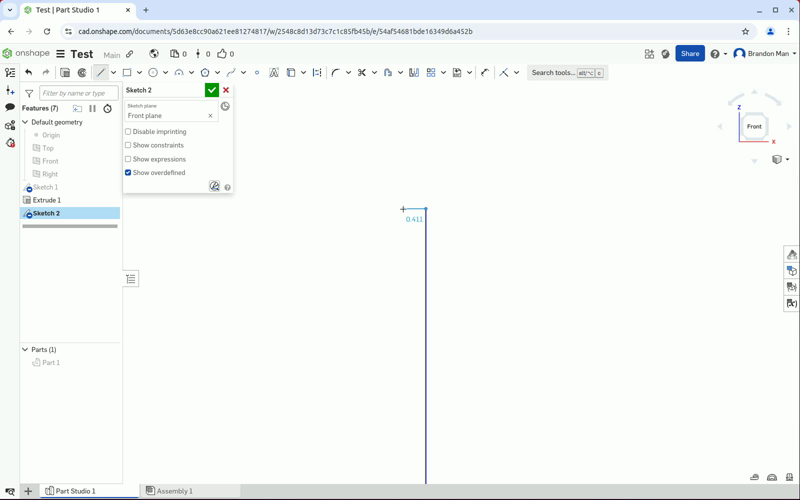
scroll(-6)
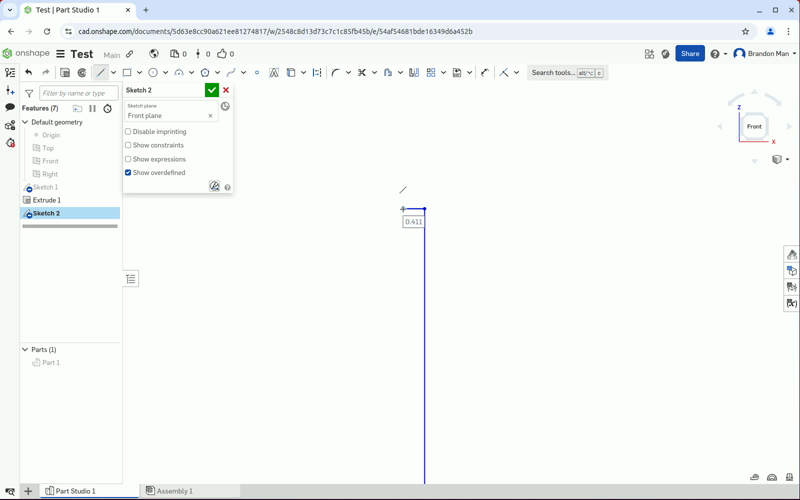
scroll(-6)
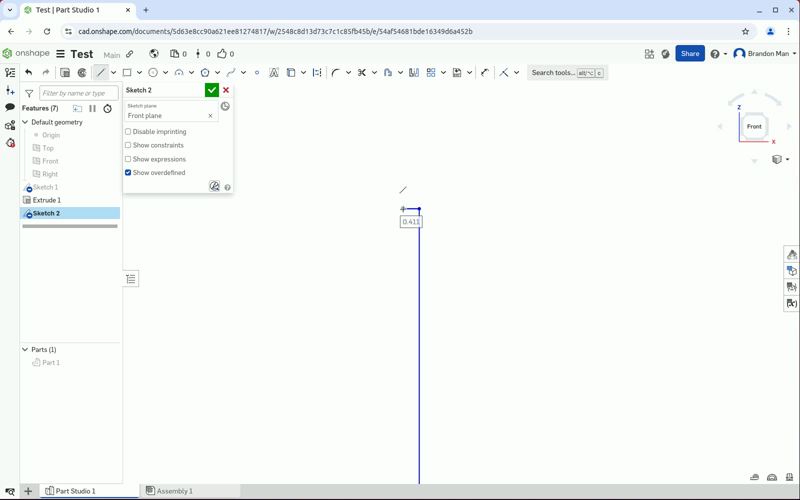
scroll(-6)
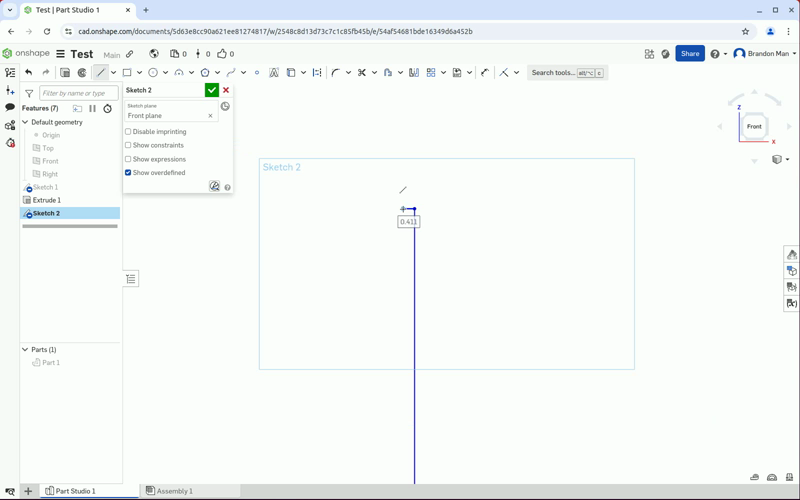
scroll(-6)
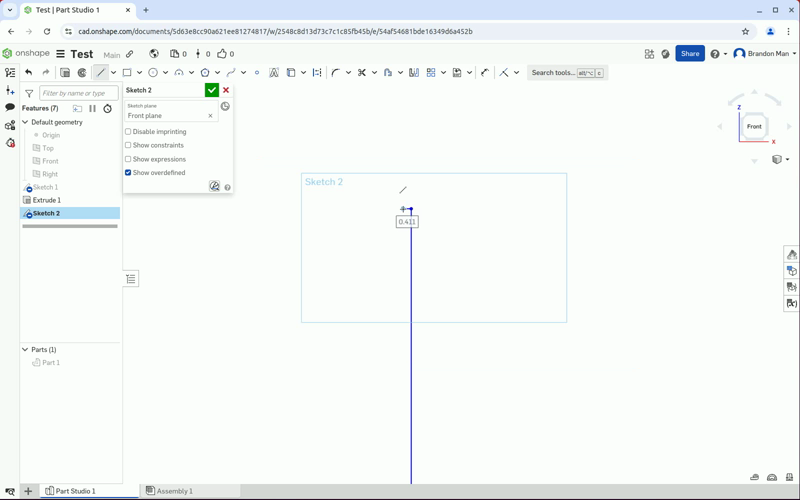
scroll(-6)
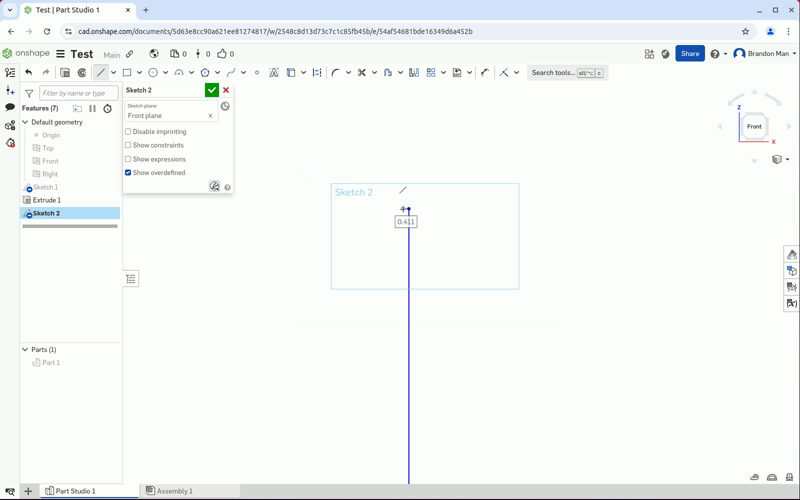
scroll(-6)
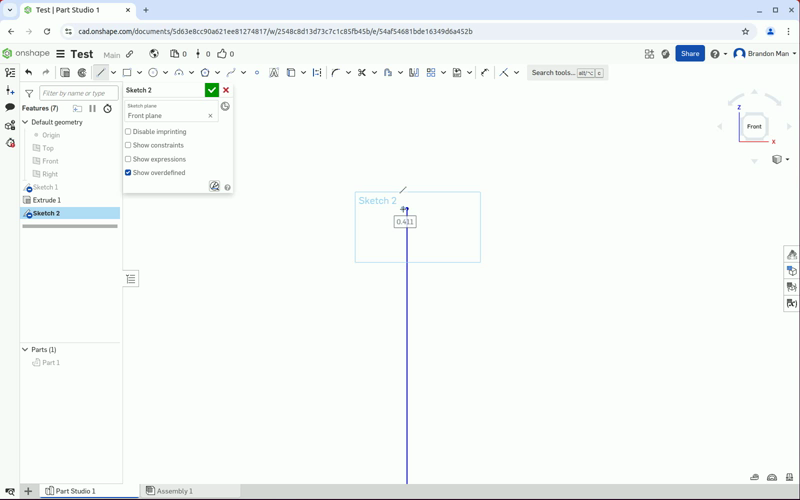
scroll(-6)
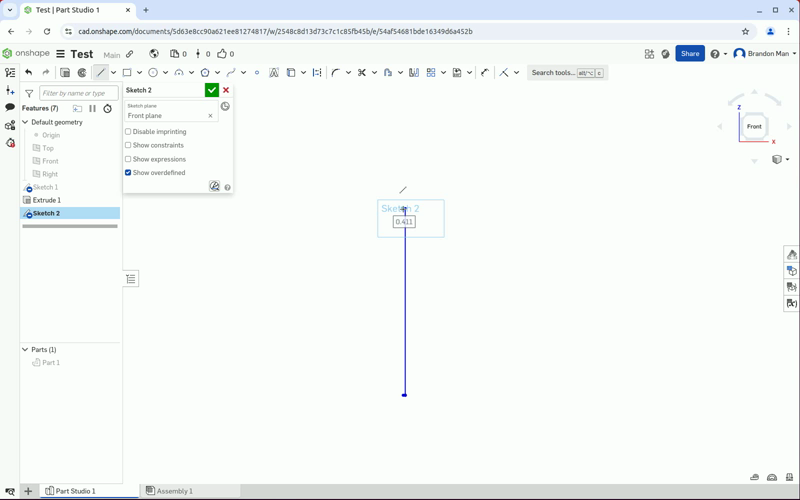
key_up(shift)
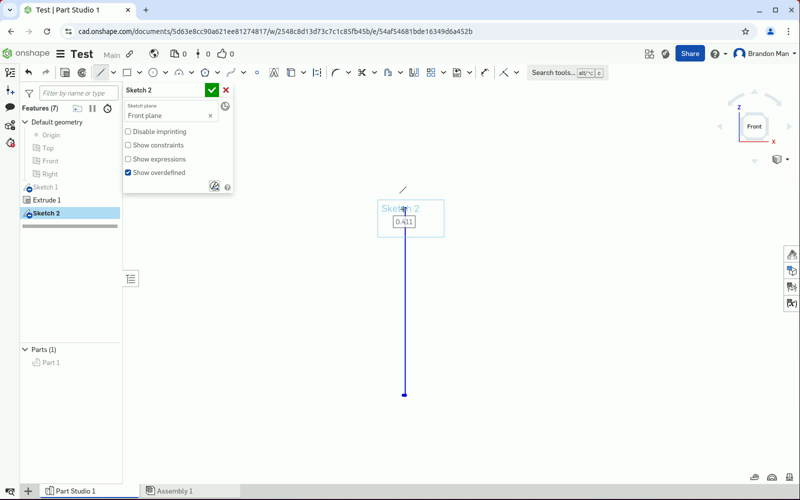
key_down(shift)
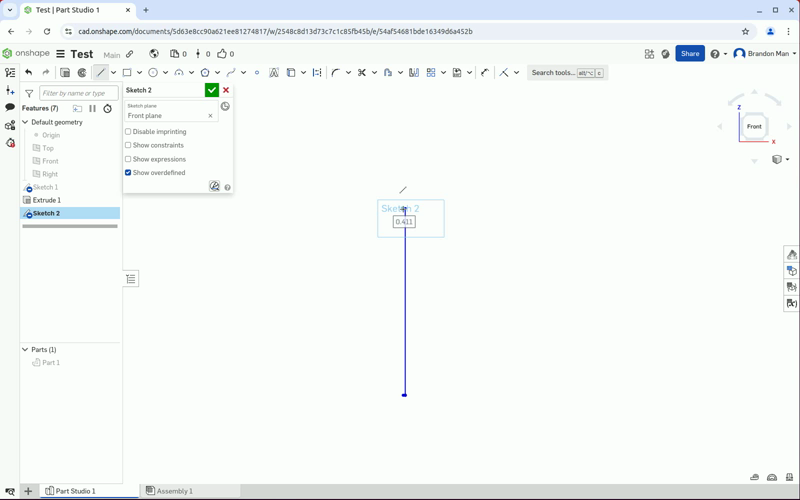
mouse_move(403, 395)
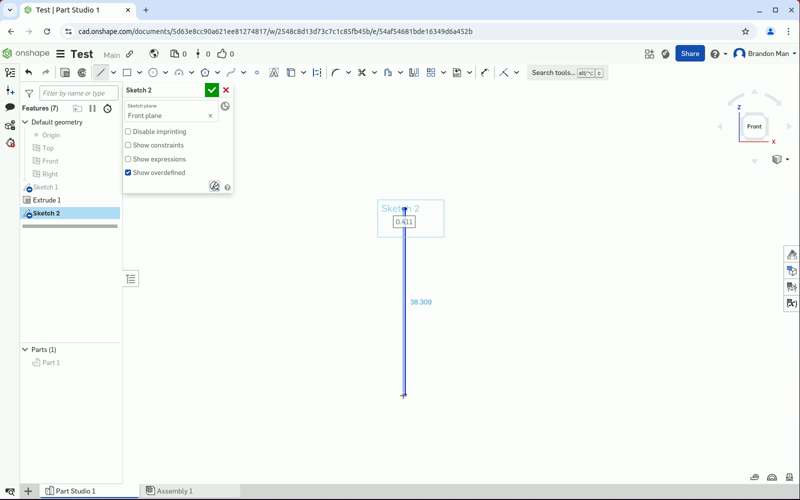
scroll(6)
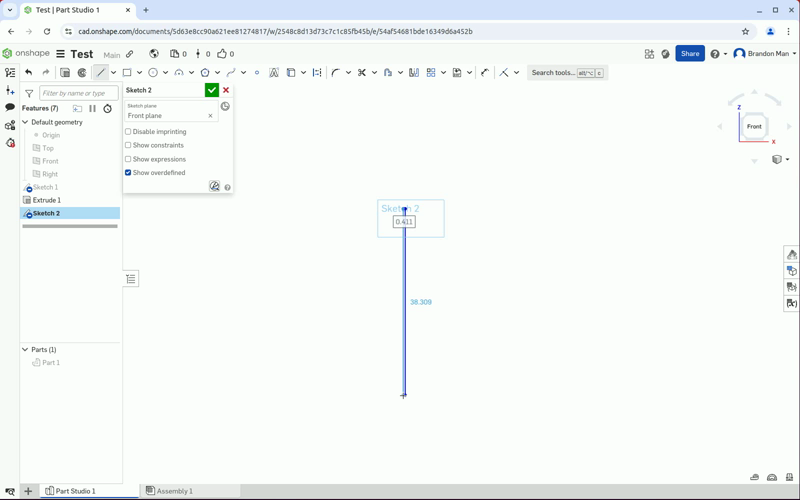
scroll(6)
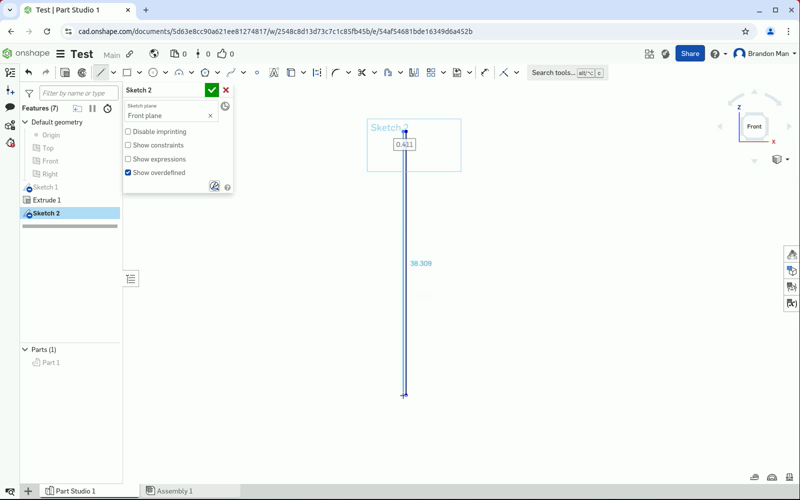
scroll(6)
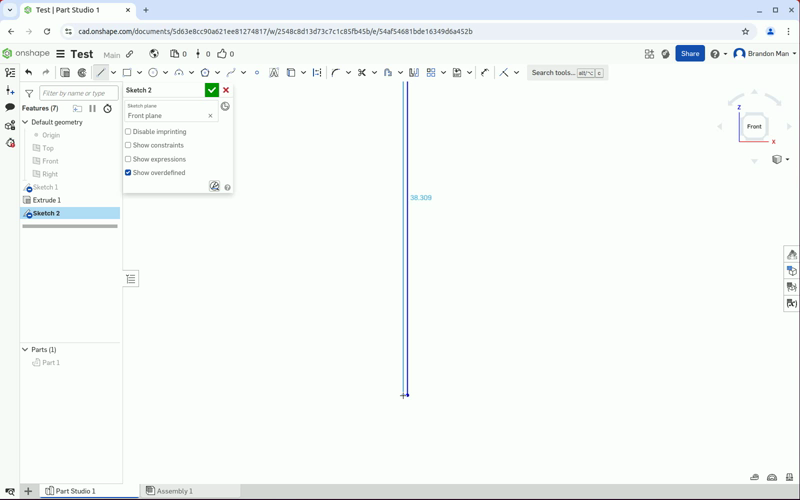
scroll(6)
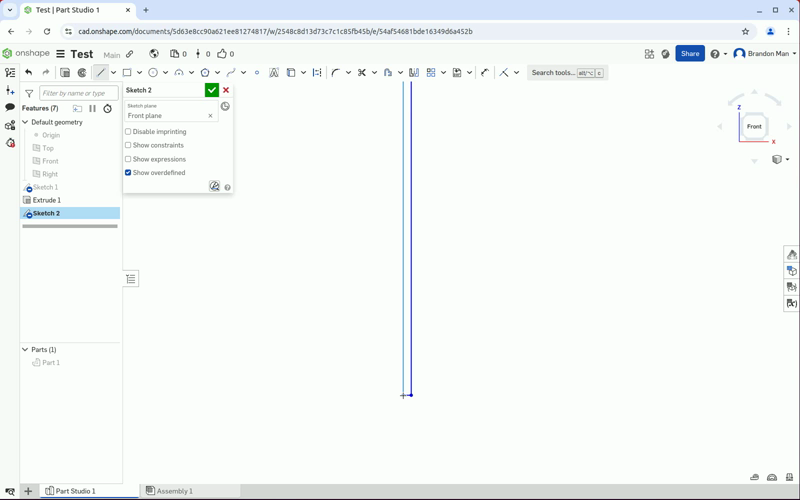
scroll(6)
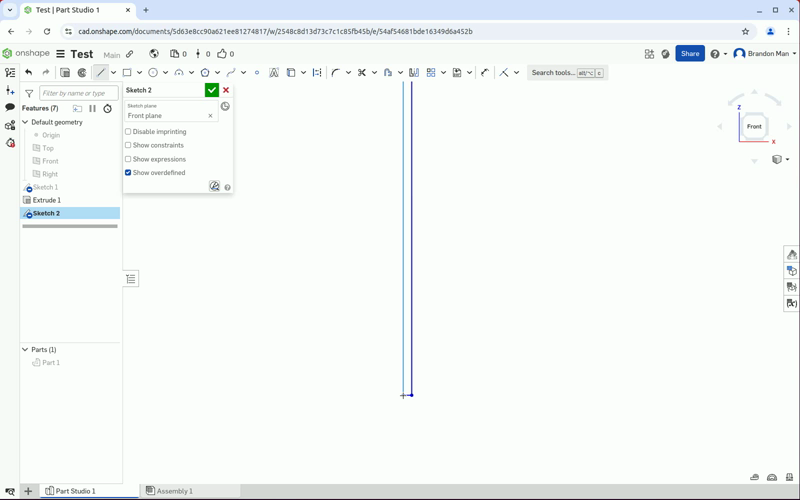
scroll(6)
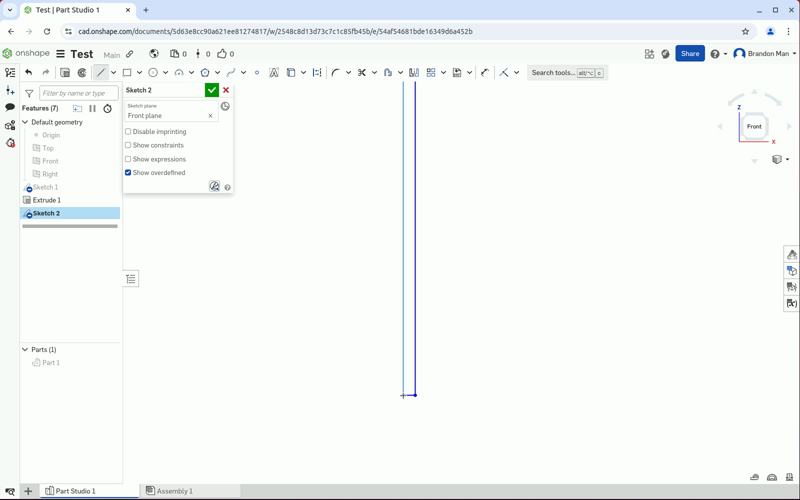
scroll(6)
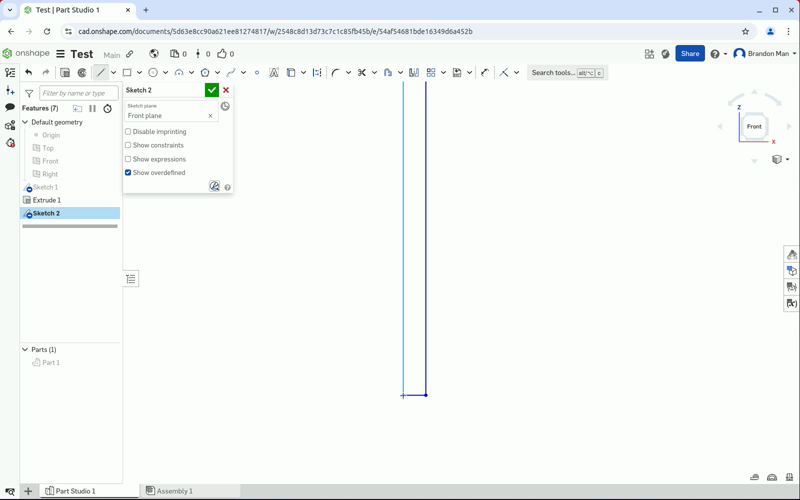
key_up(shift)
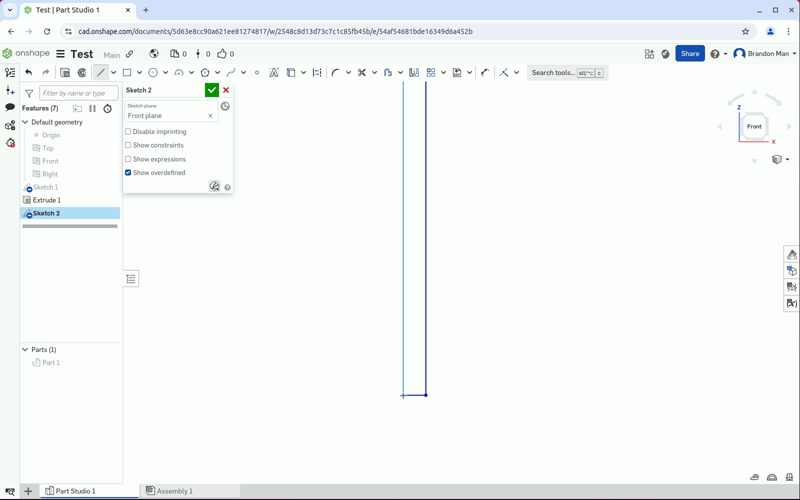
click(403, 395)
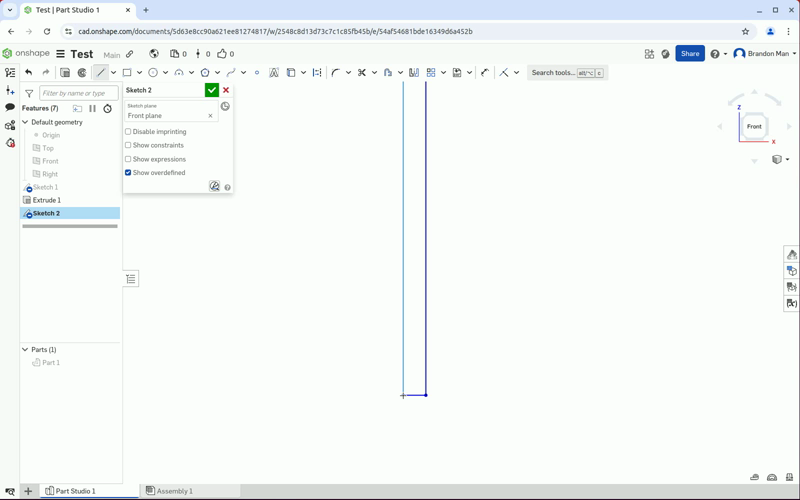
scroll(-6)
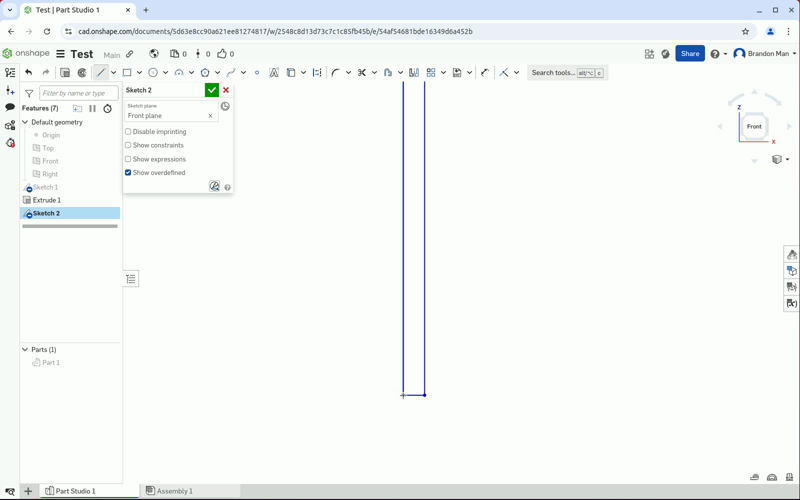
scroll(-6)
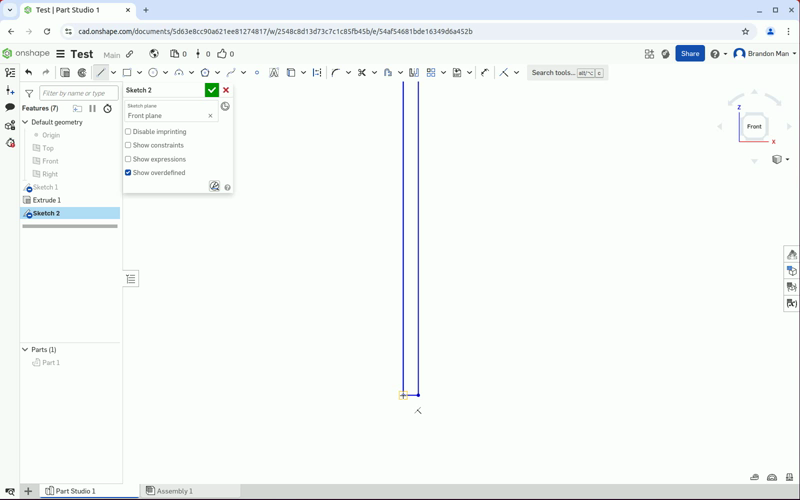
scroll(-6)
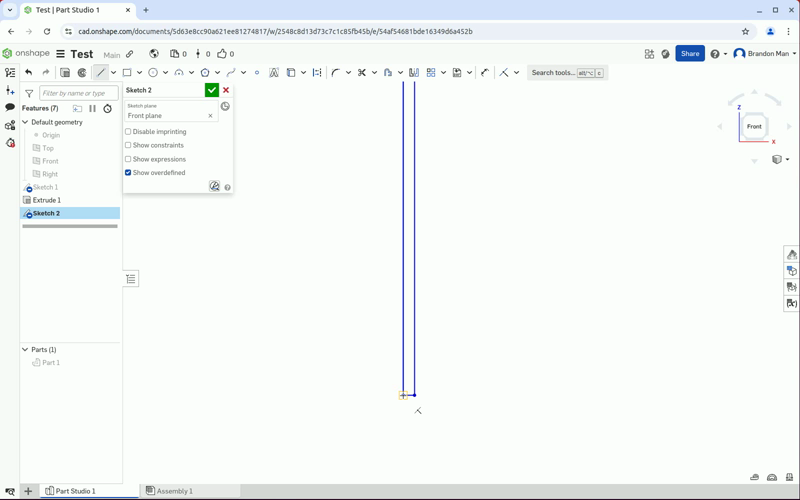
scroll(-6)
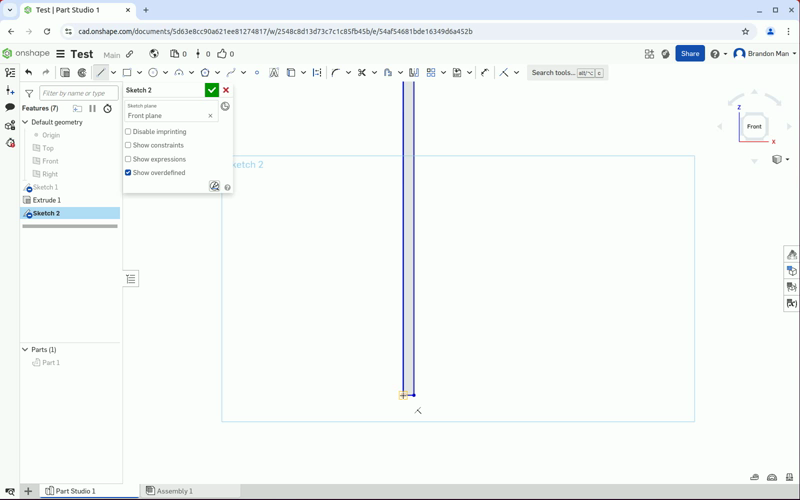
scroll(-6)
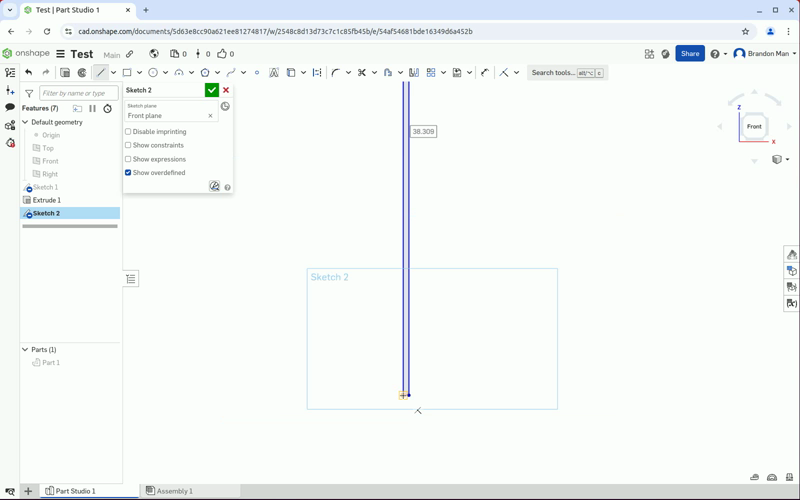
scroll(-6)
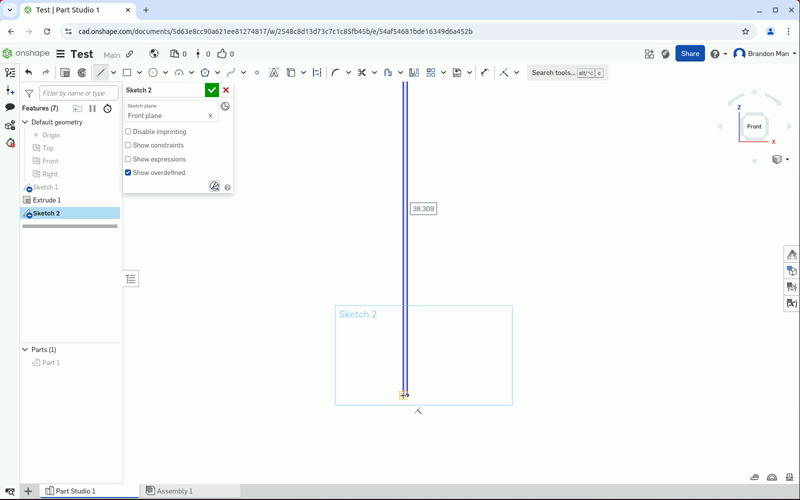
scroll(-6)
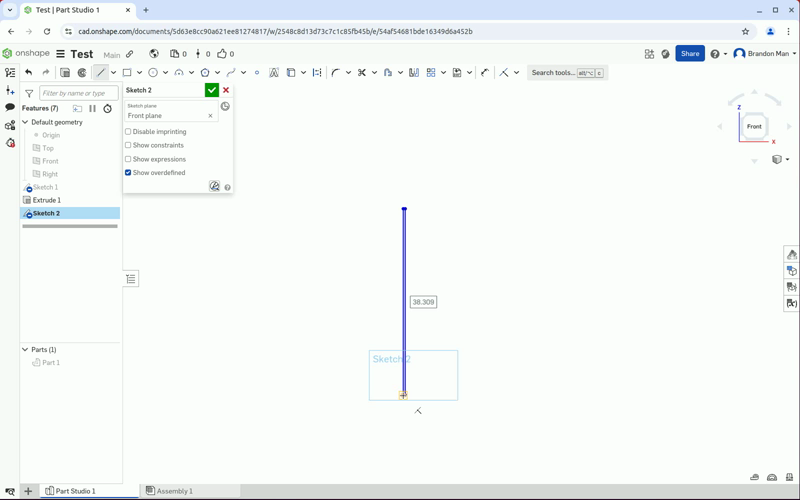
key(esc)
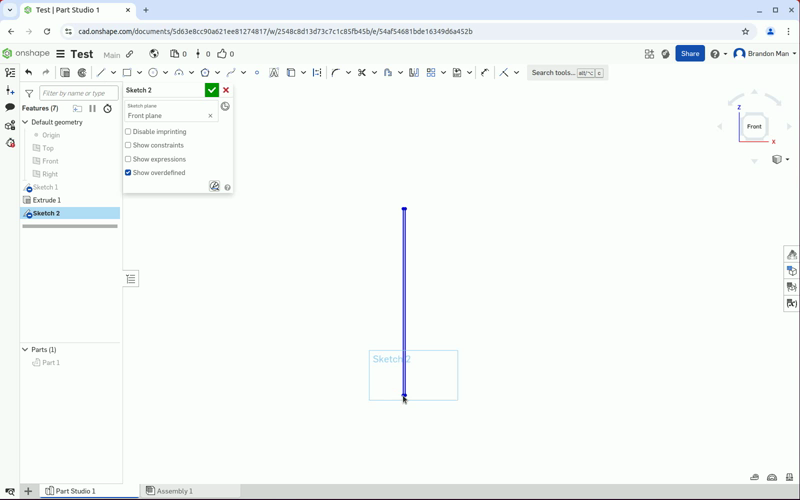
mouse_move(404, 232)
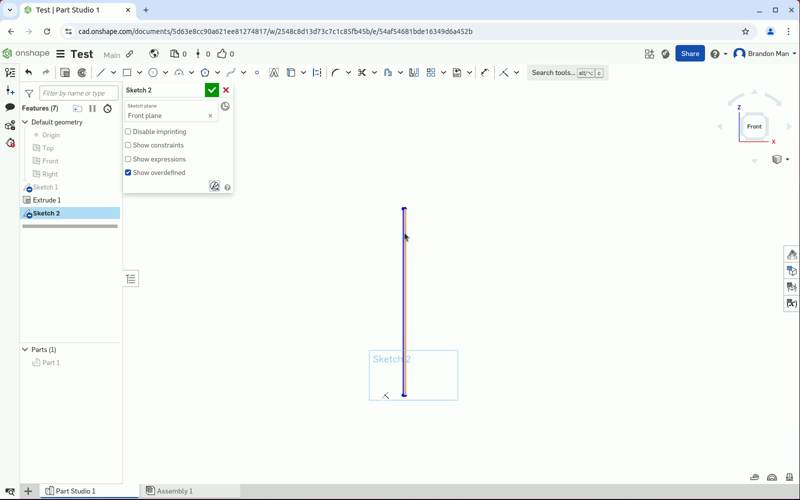
scroll(6)
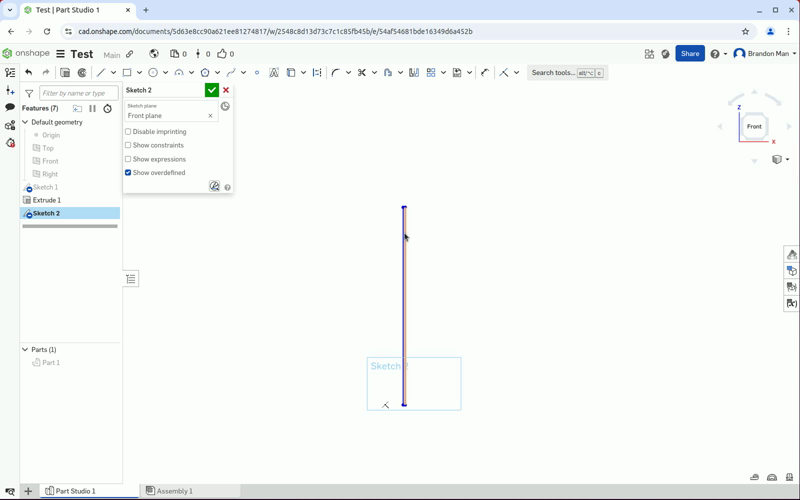
scroll(6)
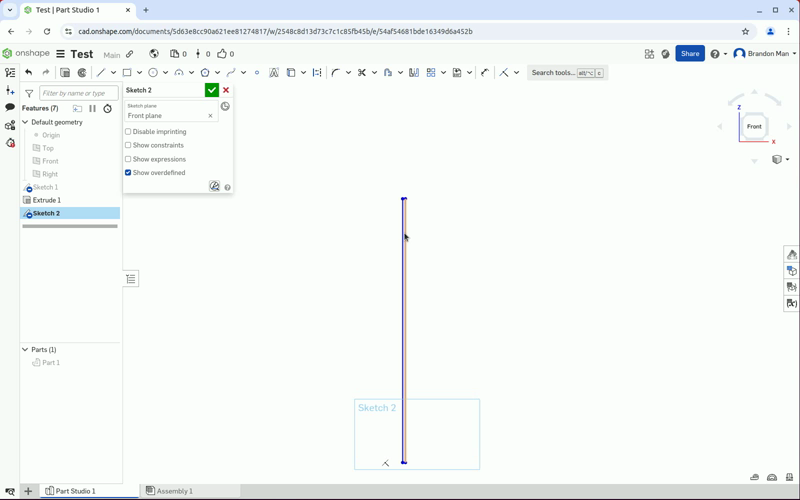
scroll(6)
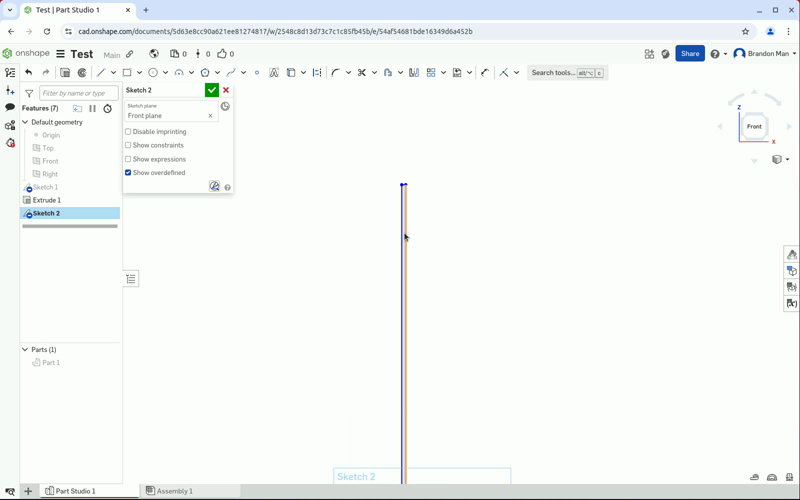
scroll(6)
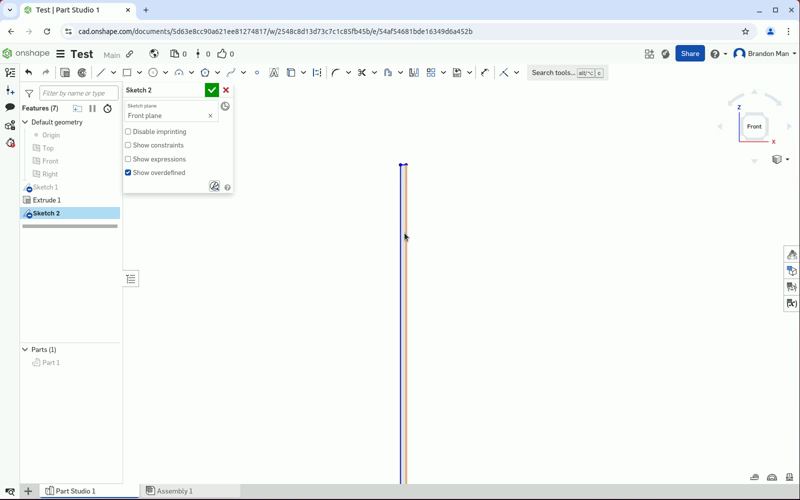
scroll(6)
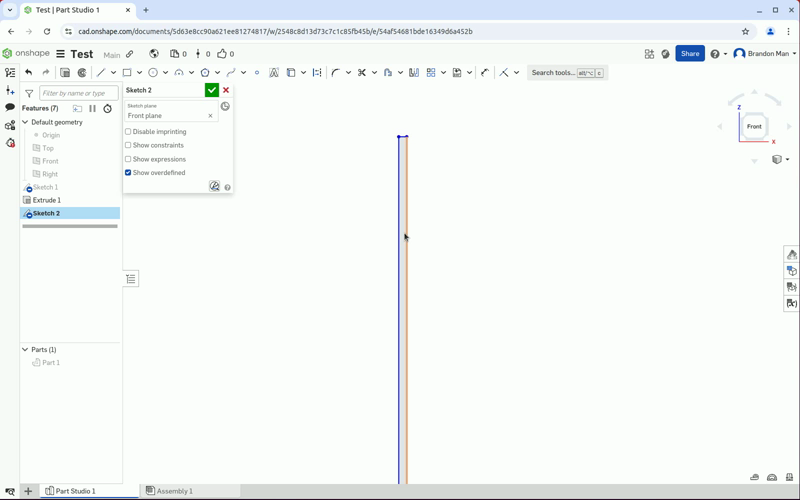
scroll(6)
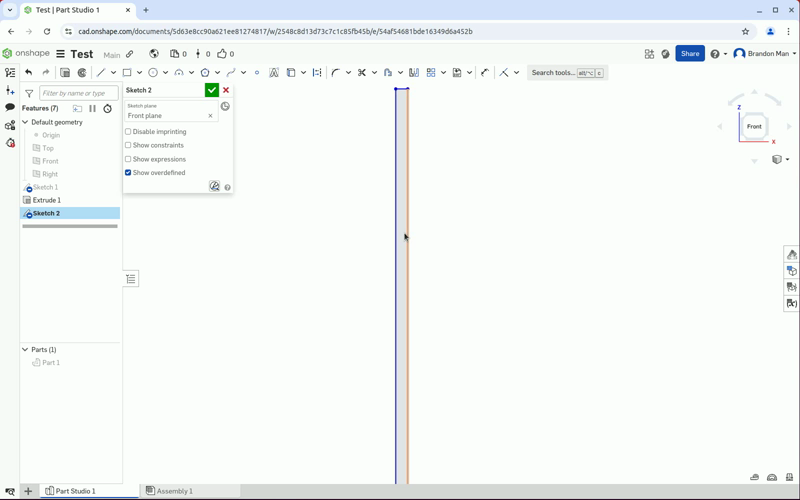
scroll(6)
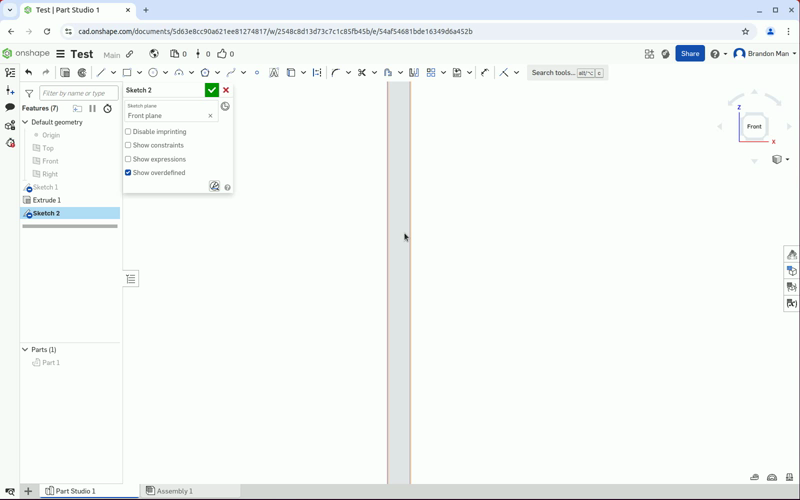
click(404, 232)
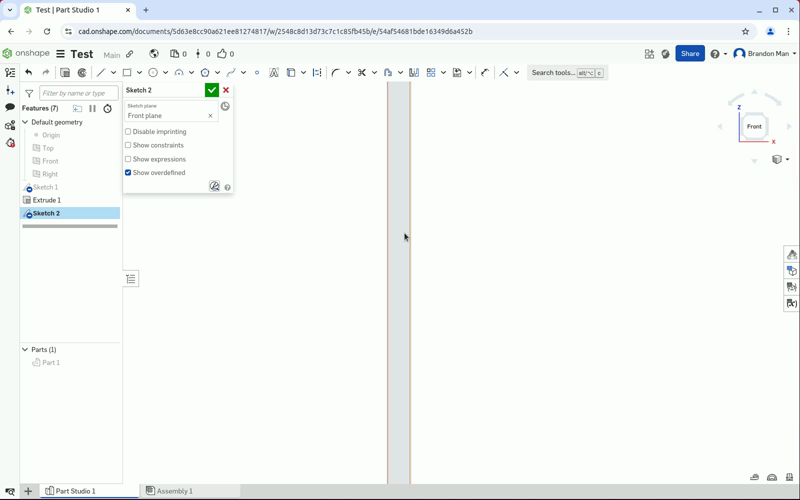
scroll(-6)
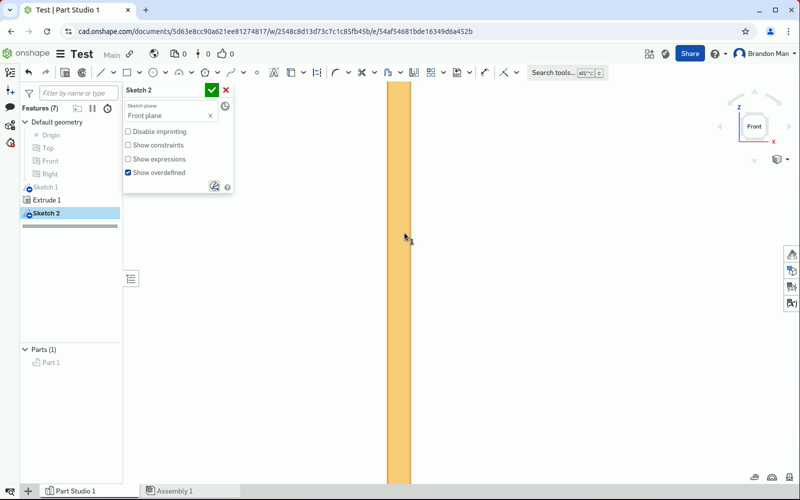
scroll(-6)
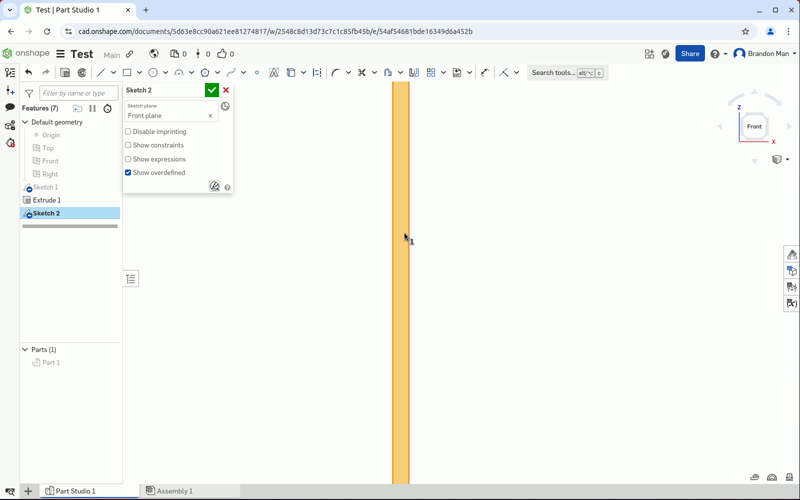
scroll(-6)
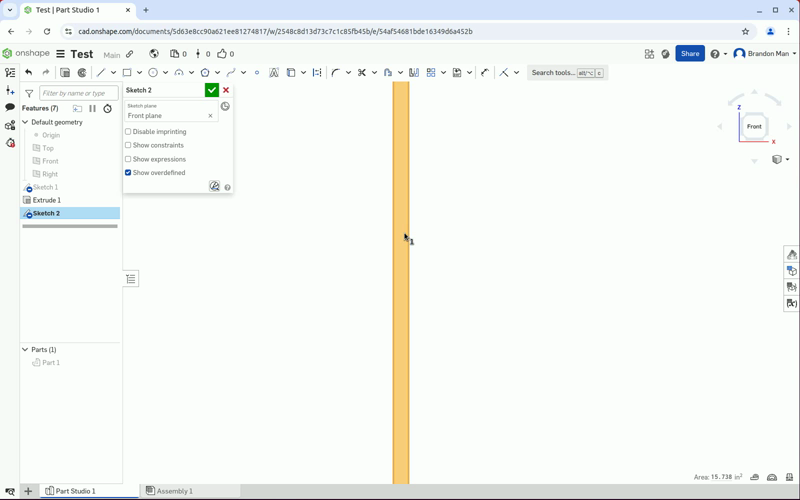
scroll(-6)
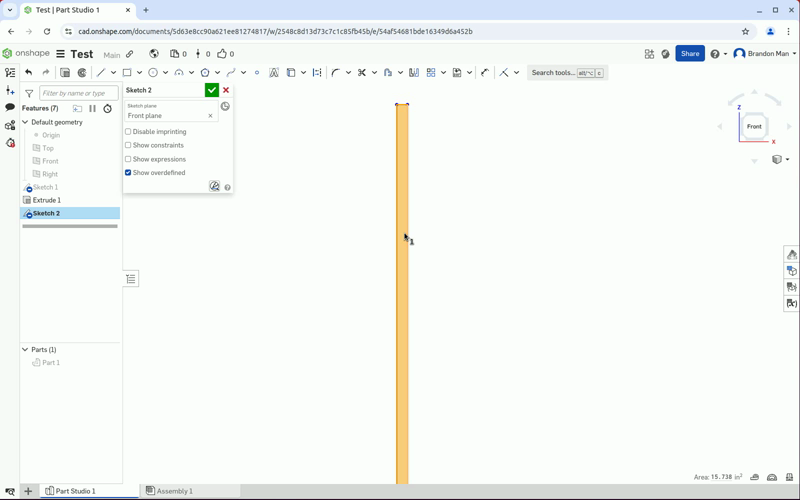
scroll(-6)
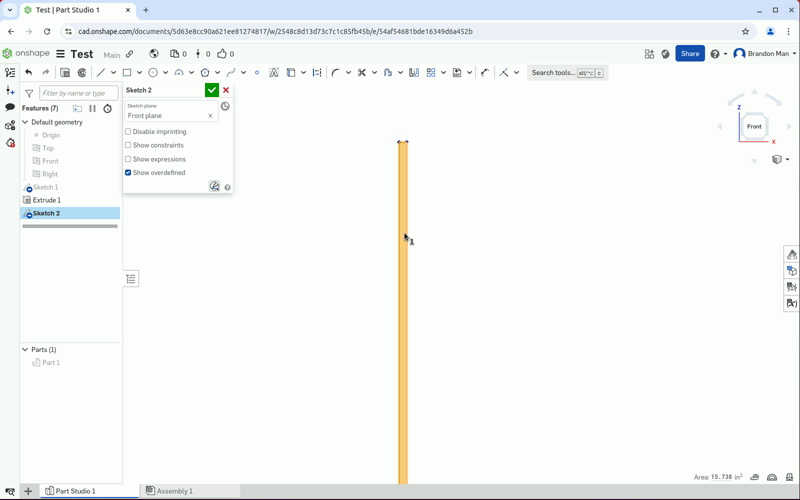
scroll(-6)
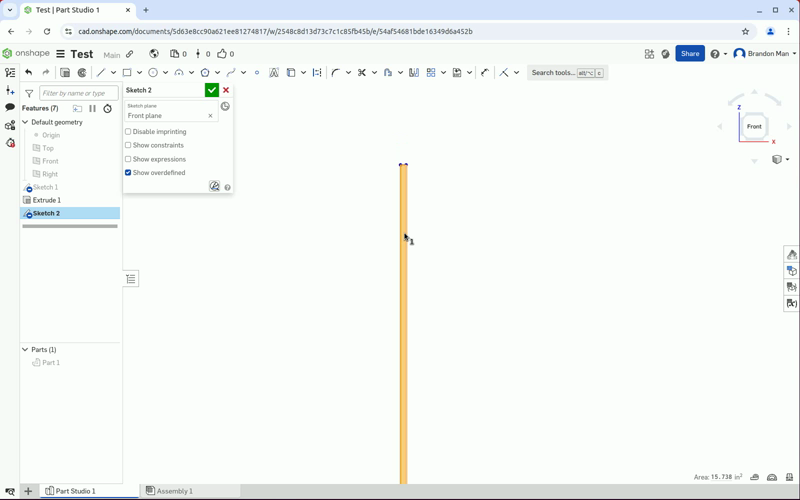
scroll(-6)
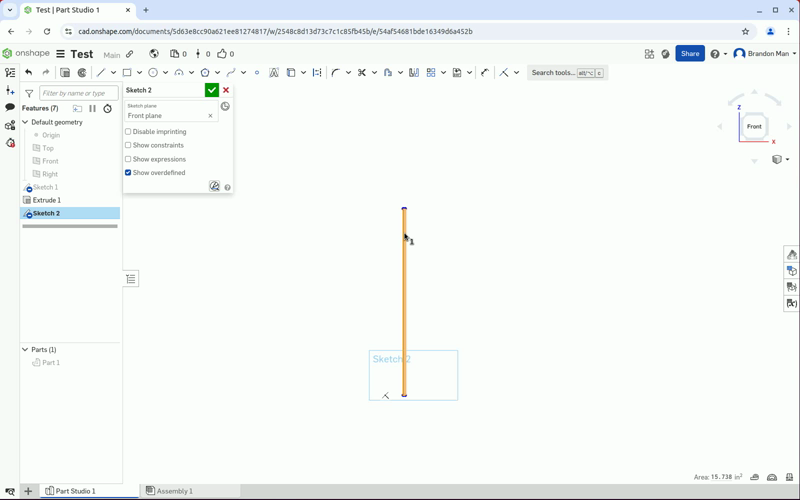
mouse_move(73, 352)
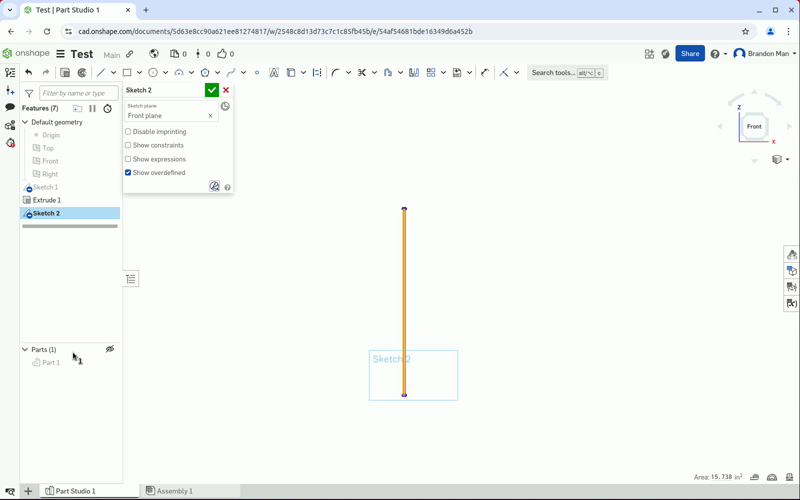
key(shift+y)
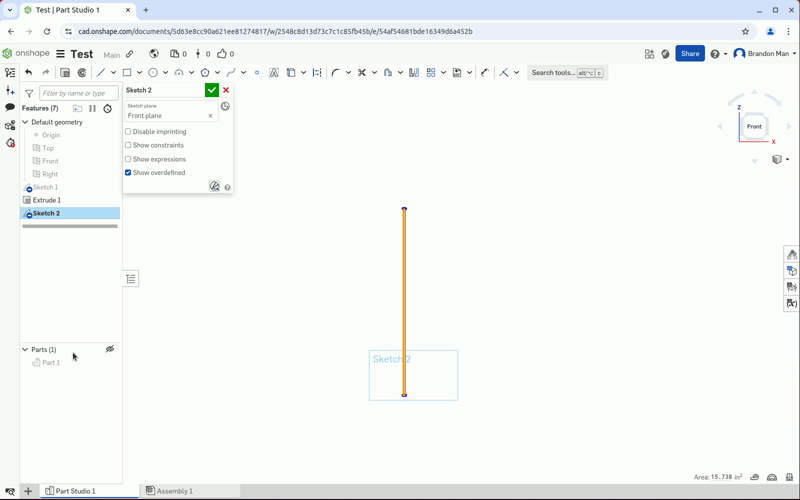
key(shift+e)
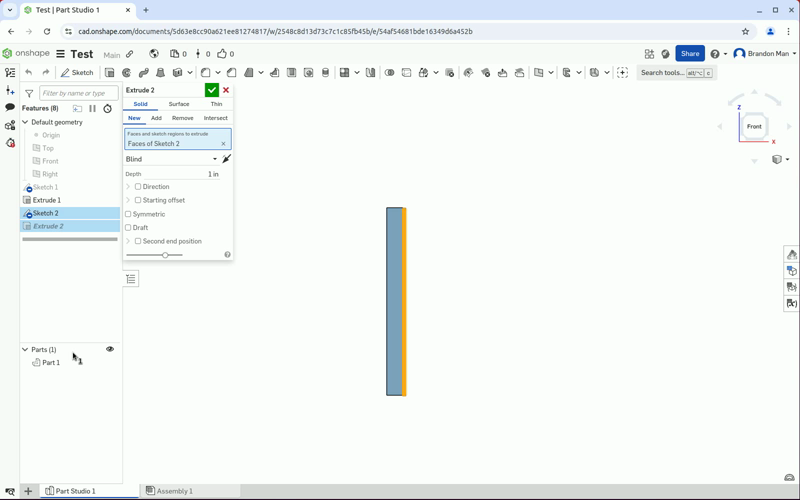
mouse_move(143, 106)
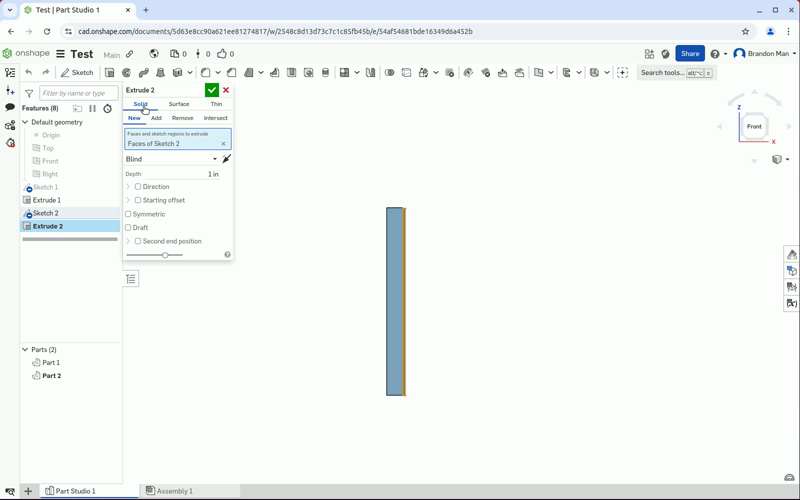
click(143, 106)
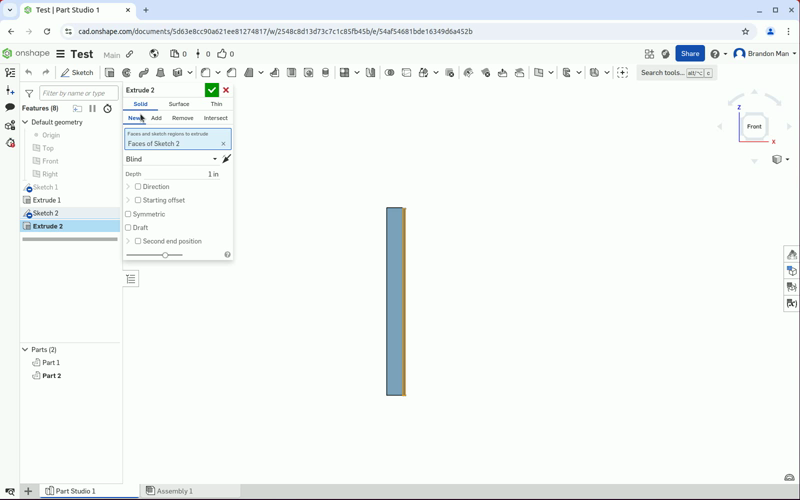
mouse_move(137, 120)
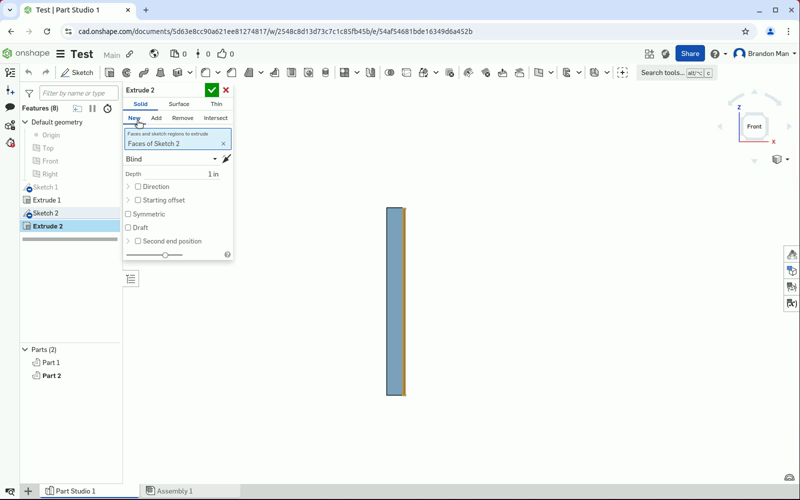
click(137, 120)
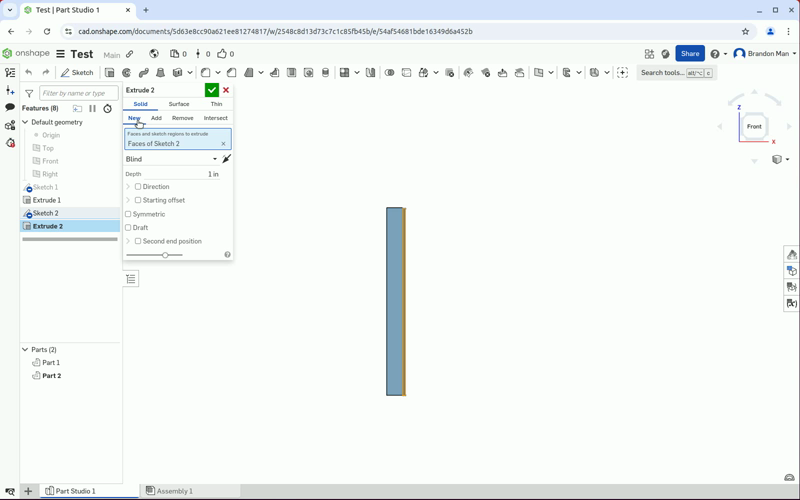
key(tab, 4)
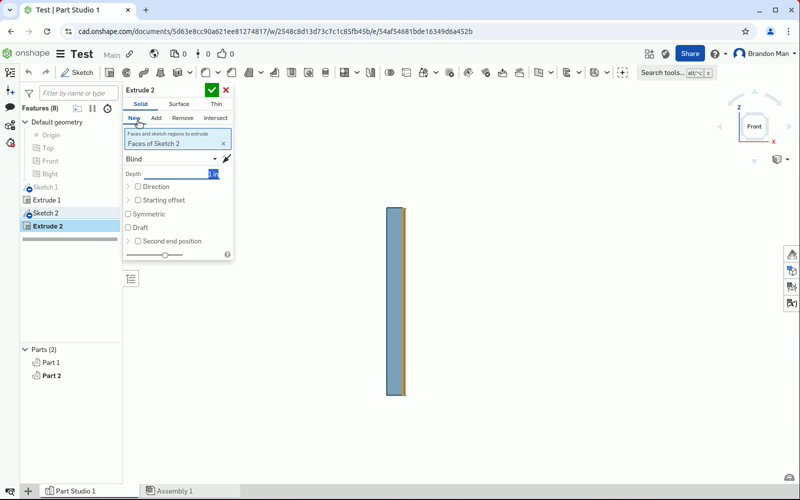
text(0.963)
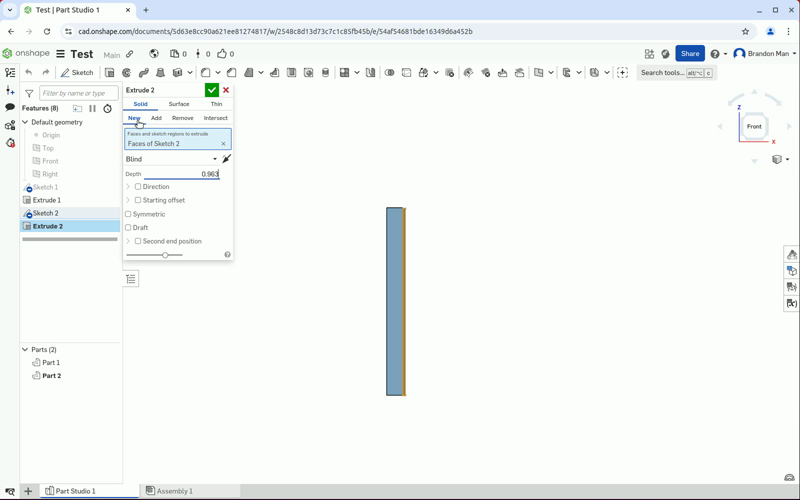
key(enter)
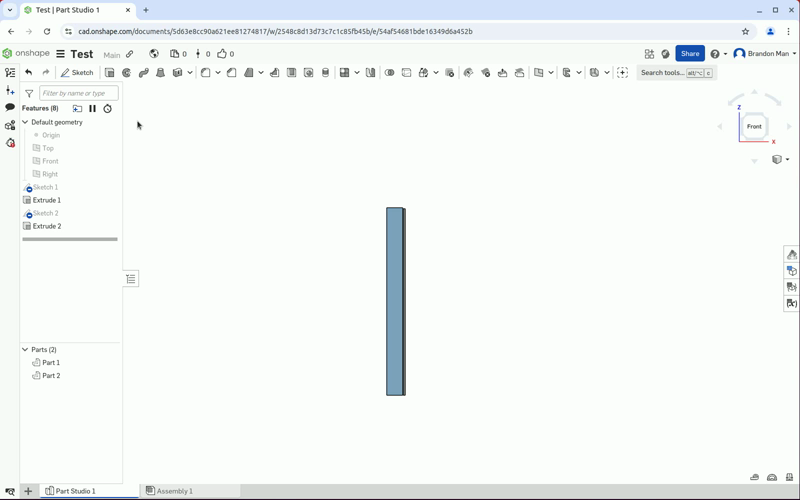
key(shift+h)
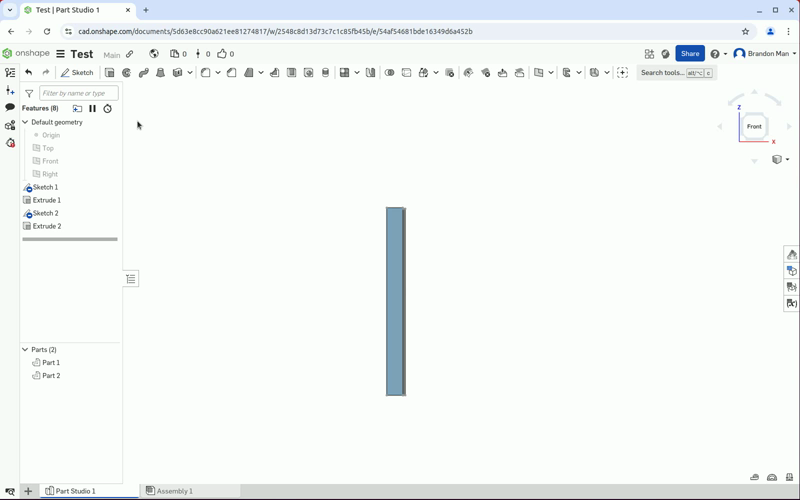
key(shift+h)
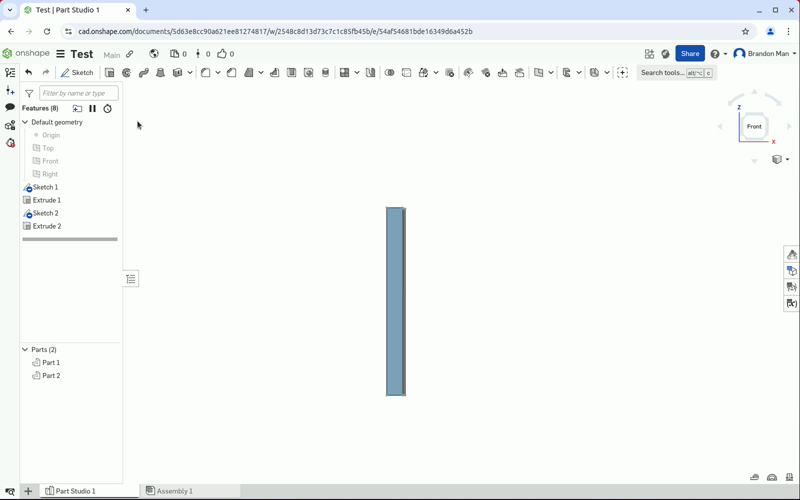
key(shift+7)
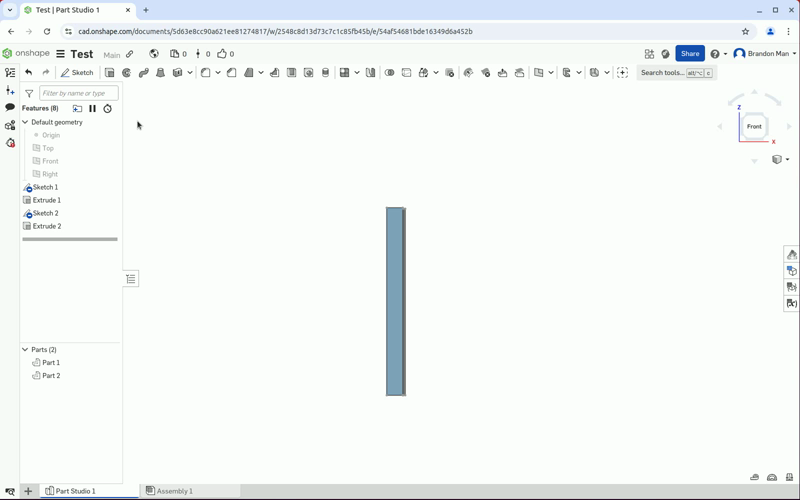
key(left, 2)
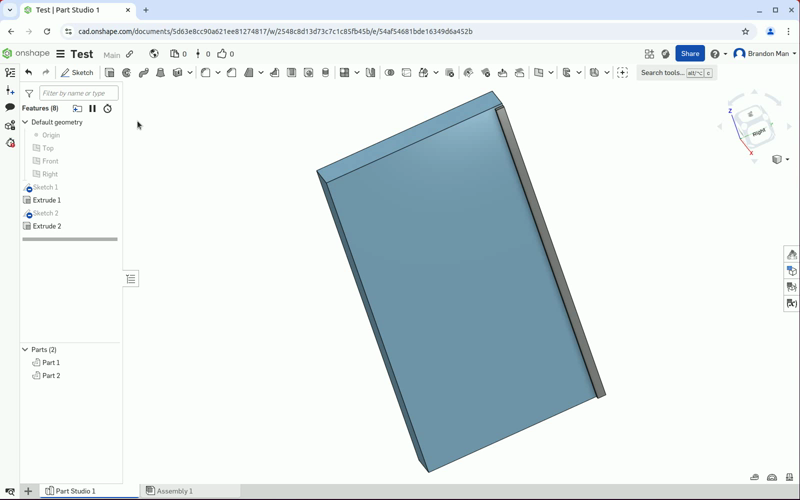
key(down, 2)
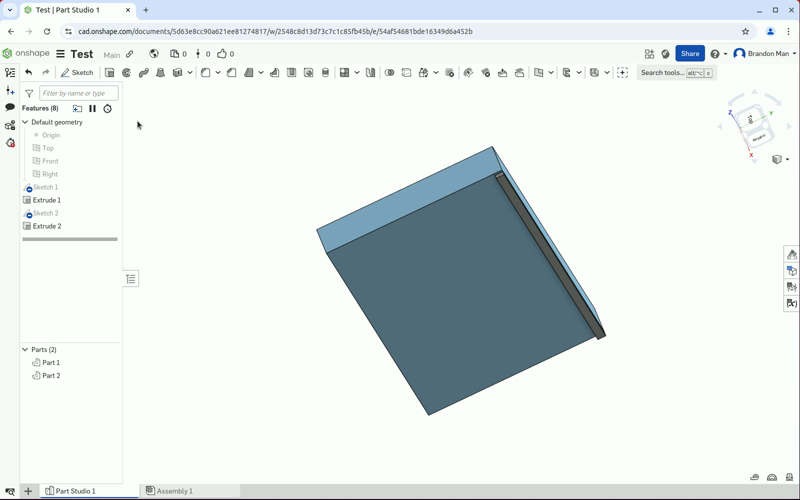
key(up, 2)
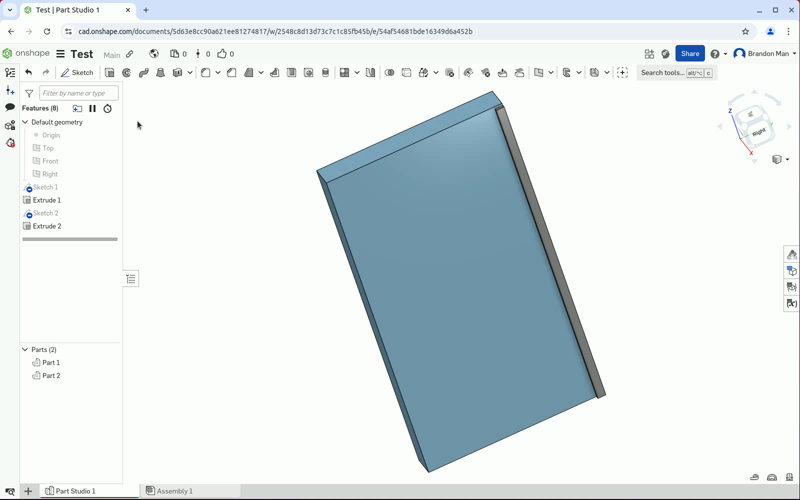
key(right, 2)
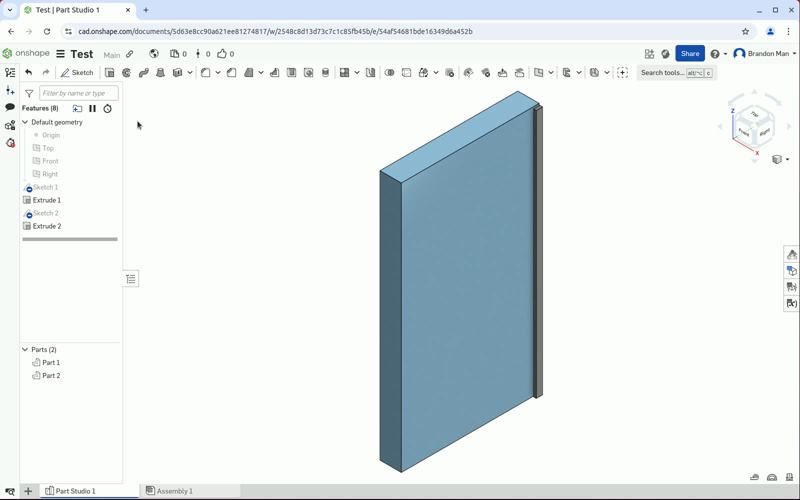
mouse_move(73, 189)
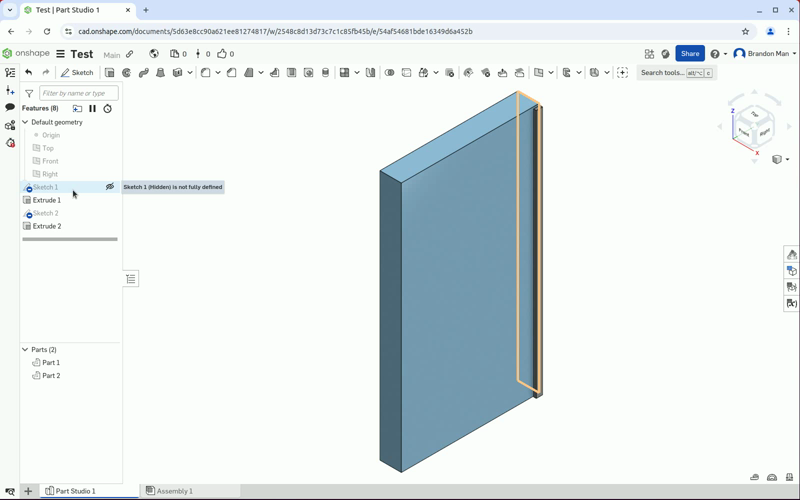
click(73, 189)